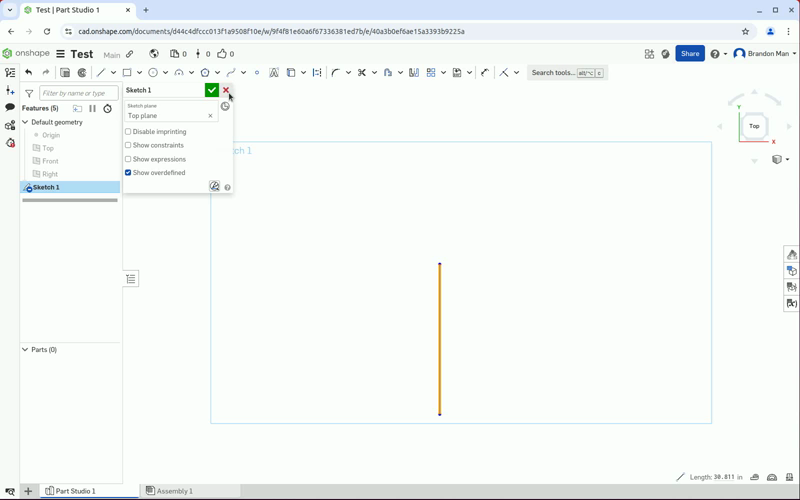
key(shift+h)
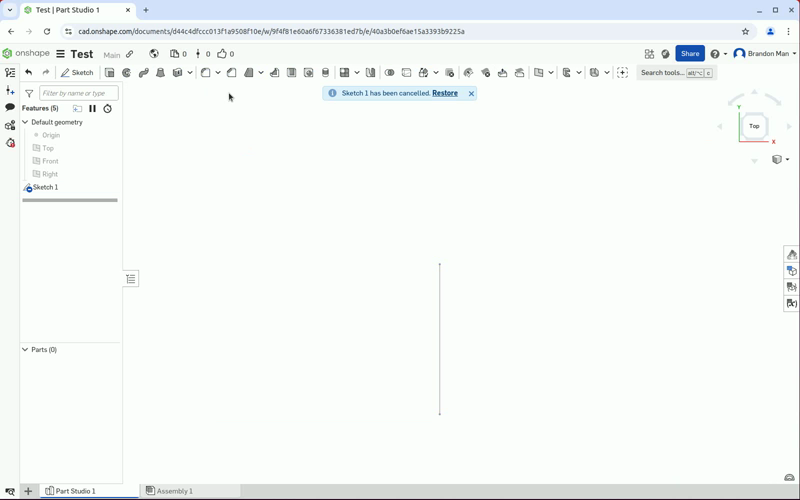
key(shift+s)
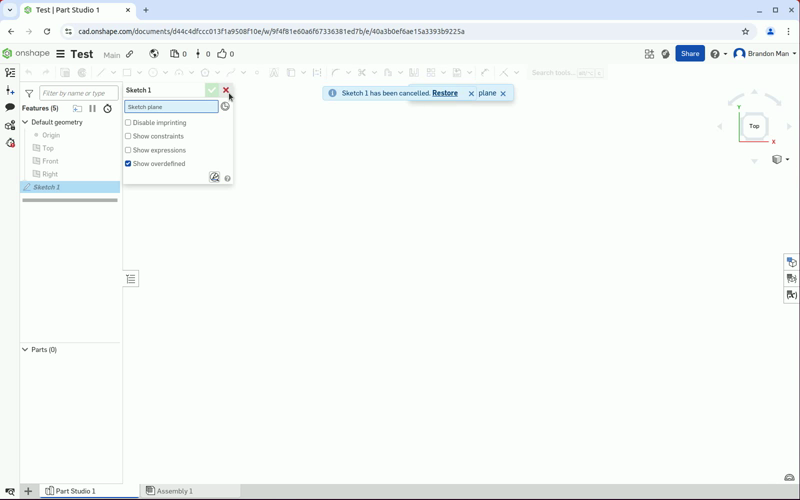
mouse_move(73, 150)
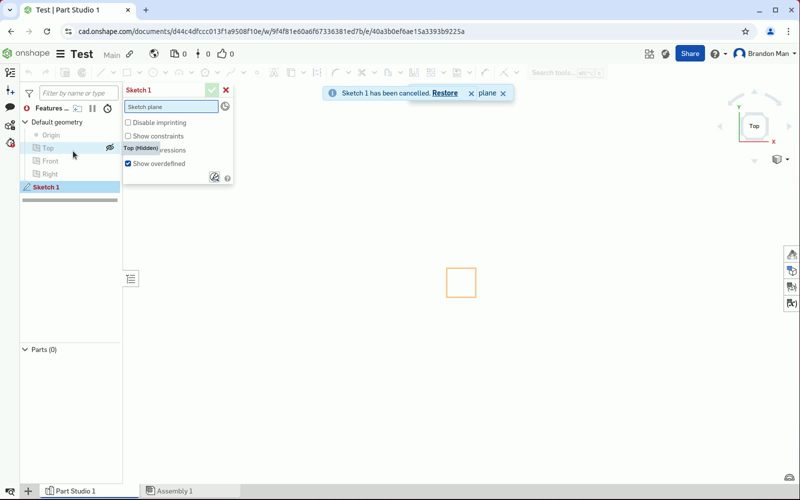
click(73, 150)
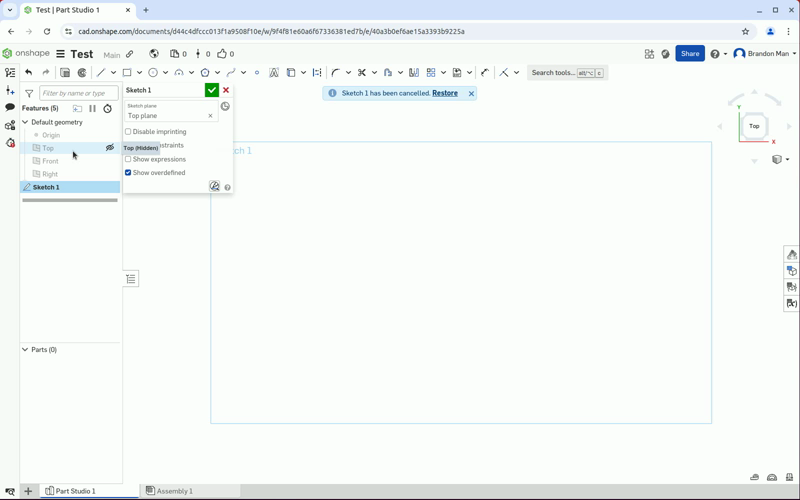
mouse_move(73, 352)
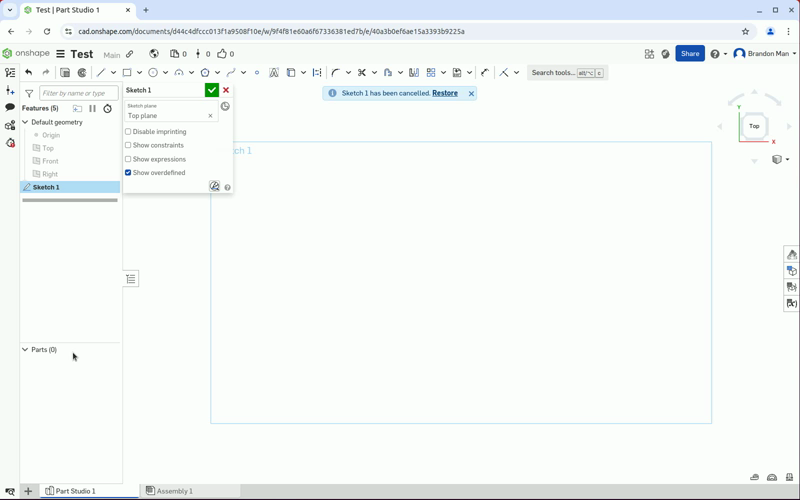
key(y)
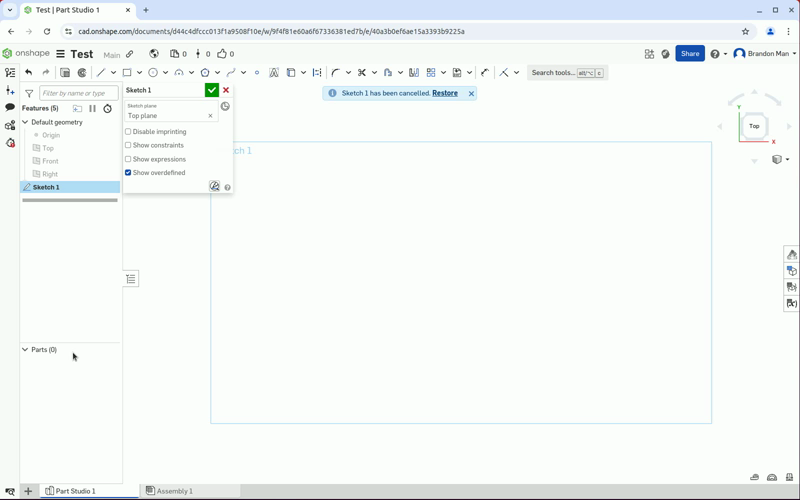
key(l)
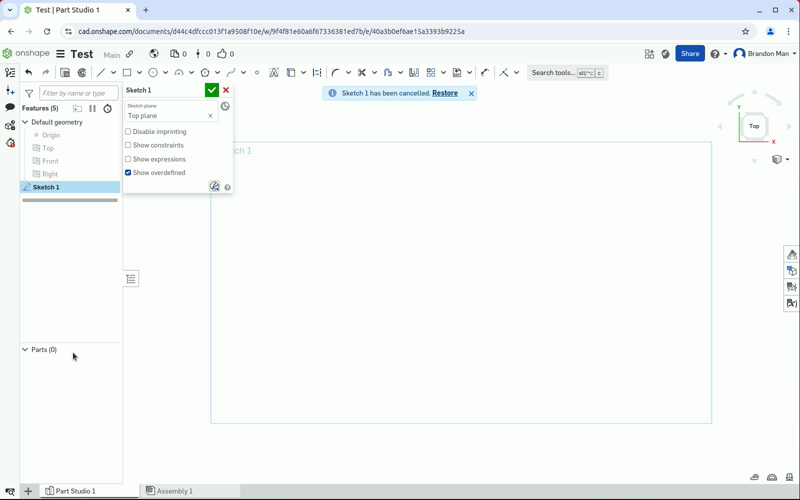
key_down(shift)
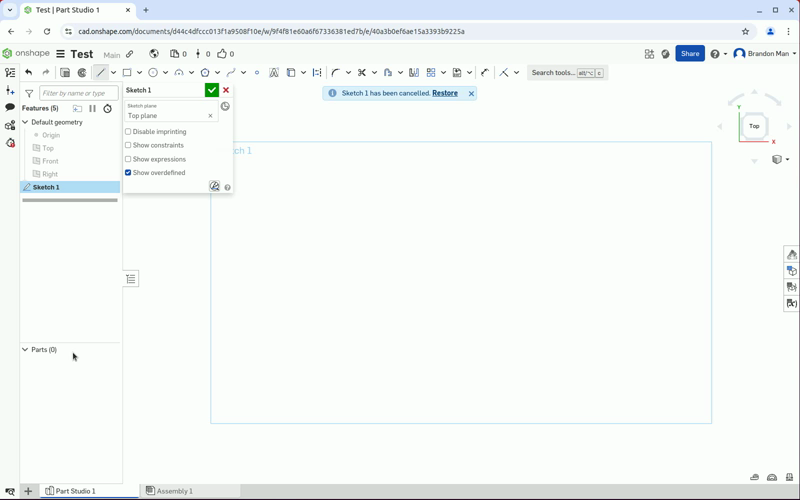
mouse_move(348, 351)
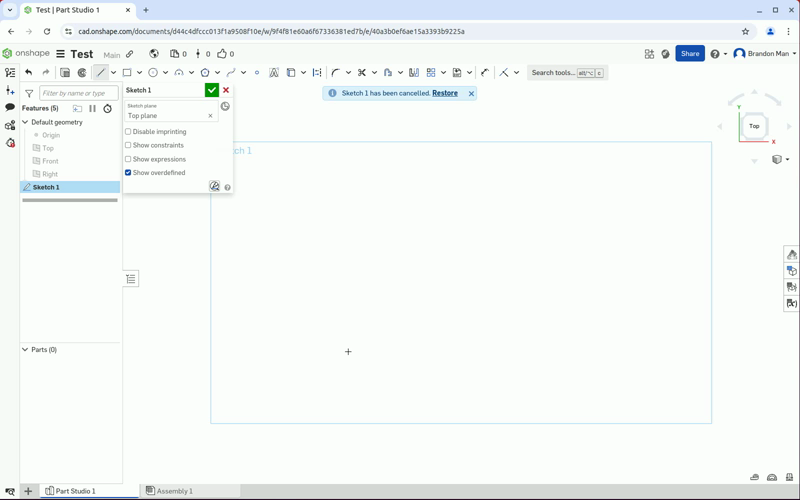
click(348, 351)
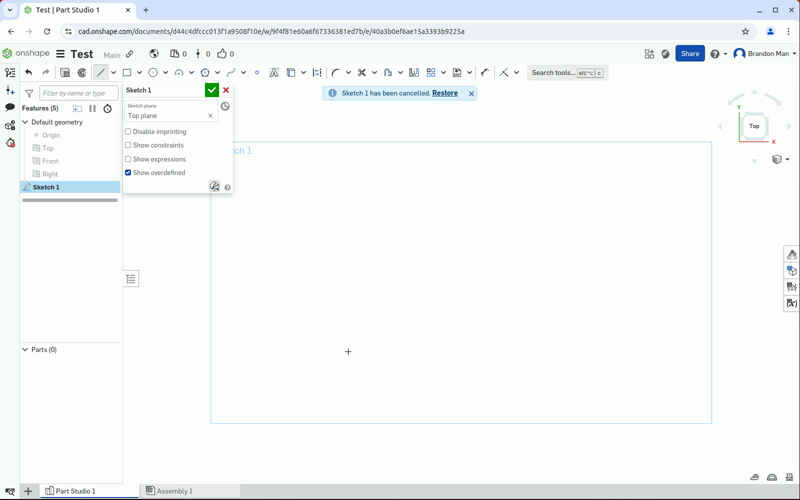
key_up(shift)
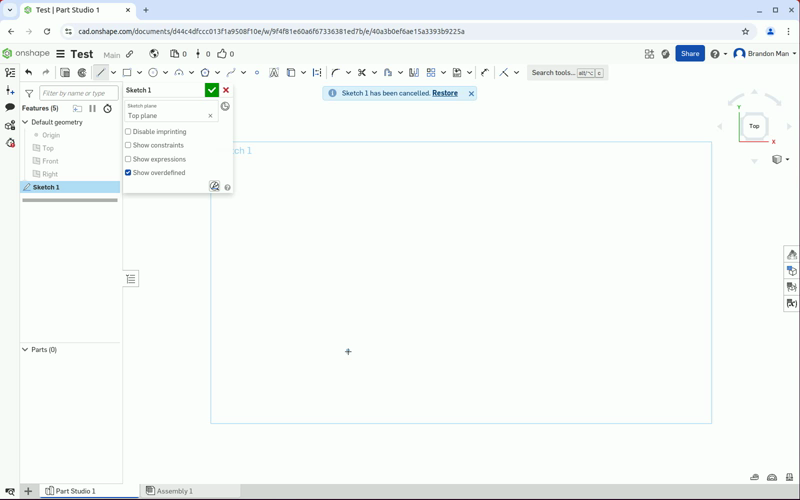
key_down(shift)
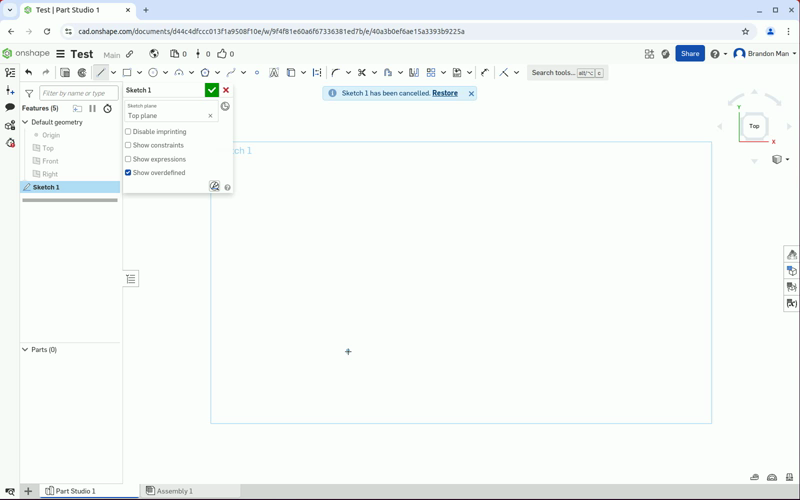
mouse_move(572, 351)
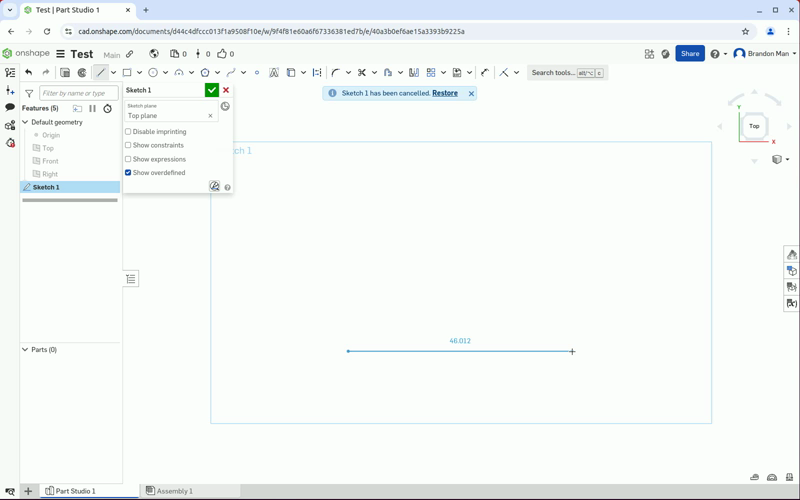
click(572, 351)
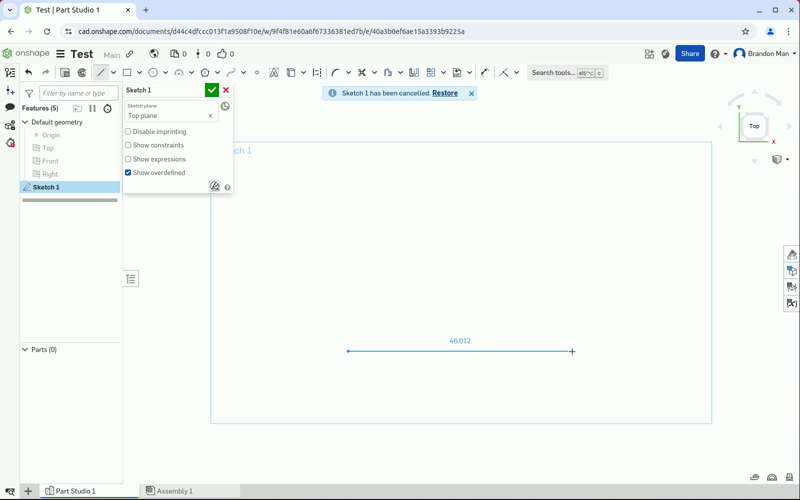
key_up(shift)
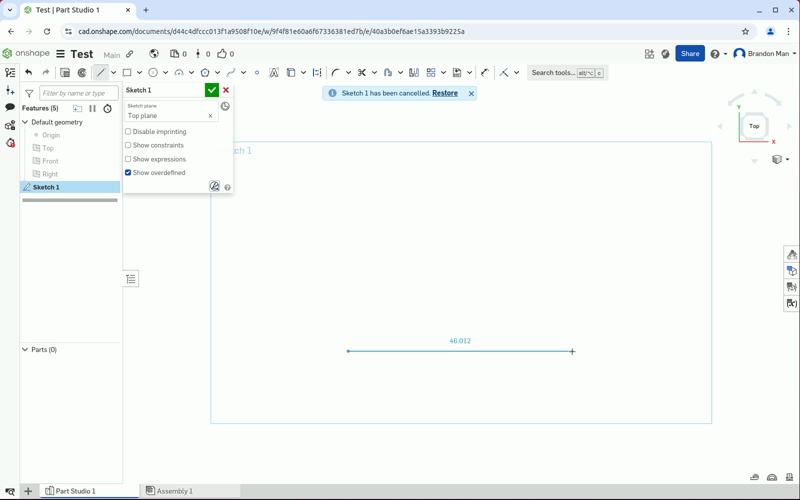
key_down(shift)
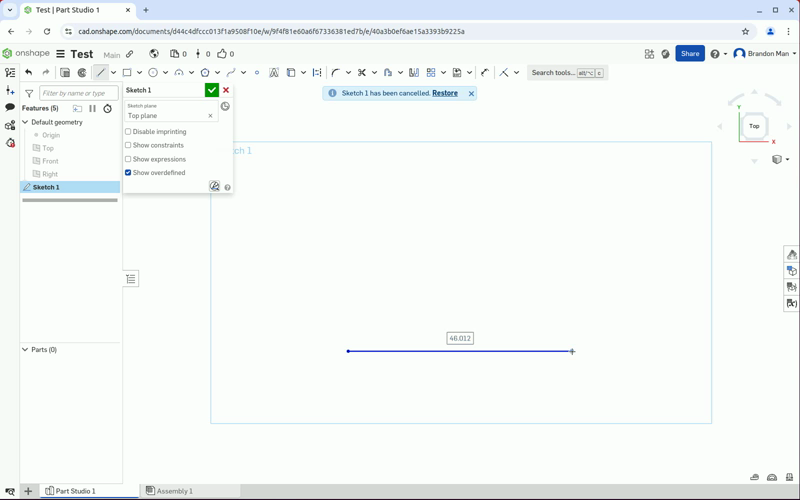
mouse_move(572, 216)
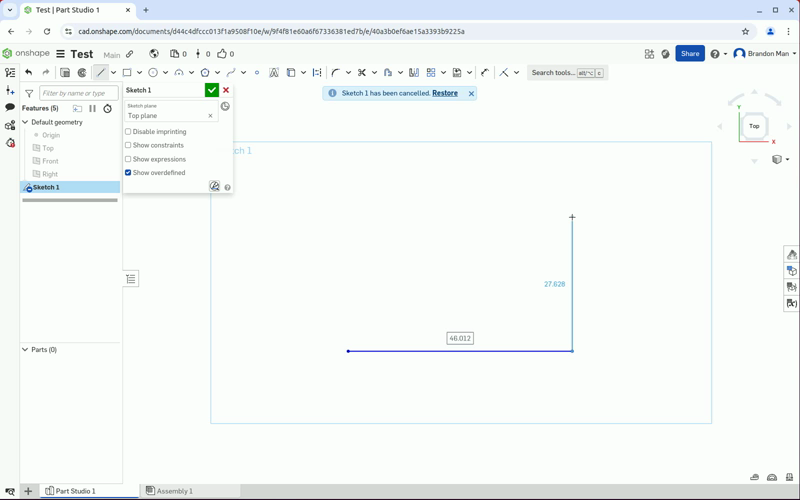
click(572, 216)
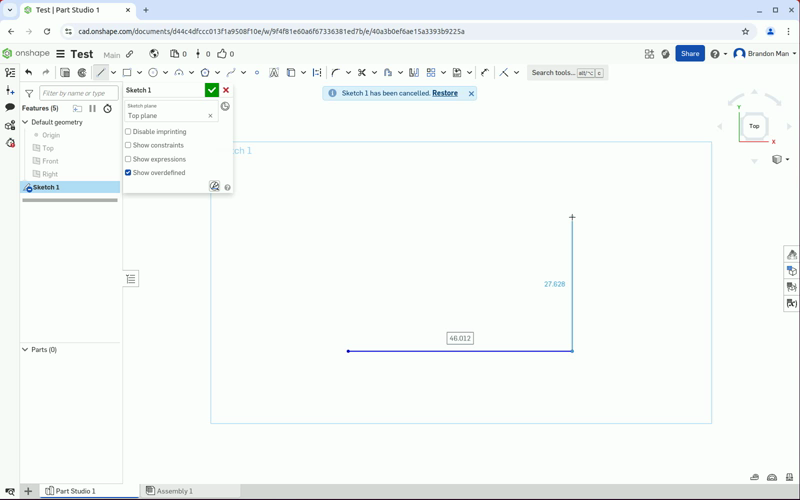
key_up(shift)
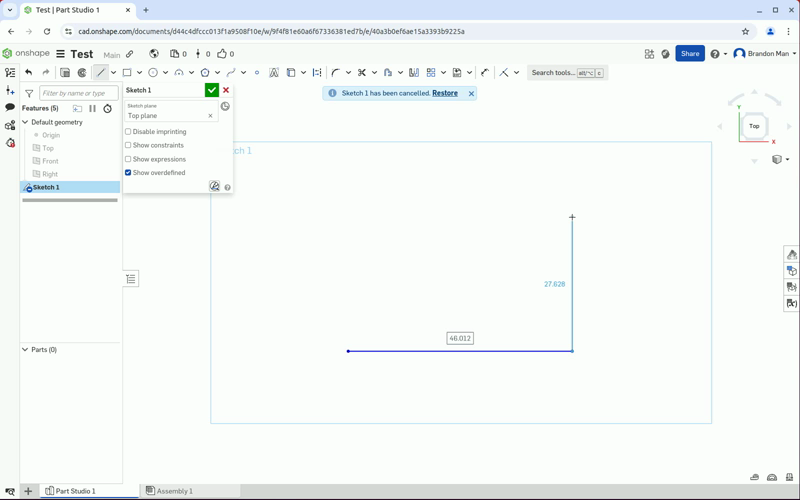
key_down(shift)
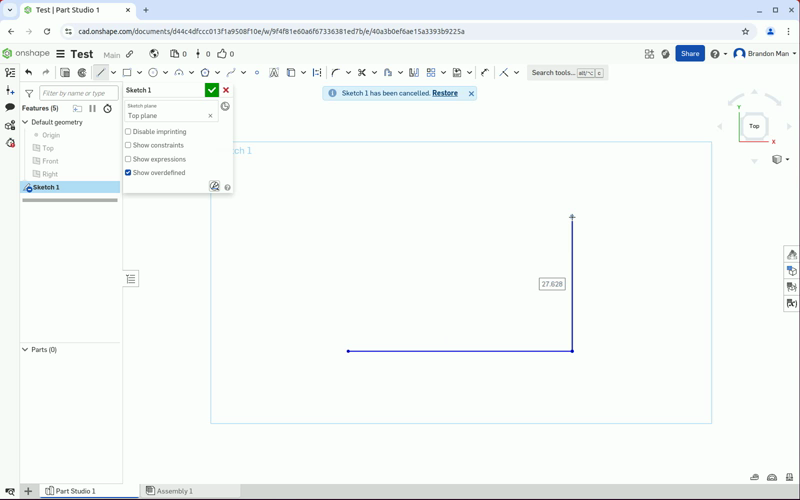
mouse_move(348, 216)
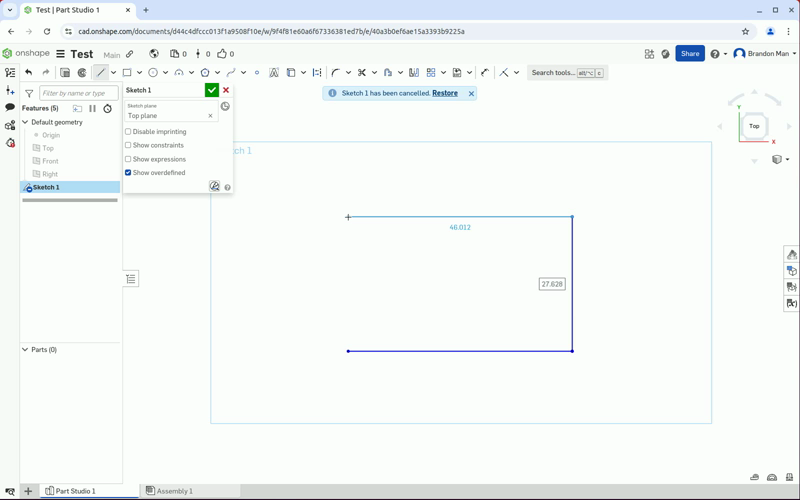
click(348, 216)
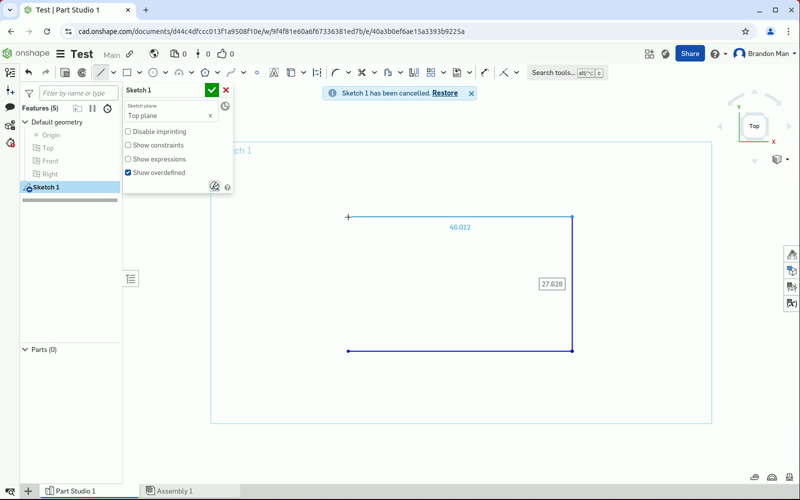
key_up(shift)
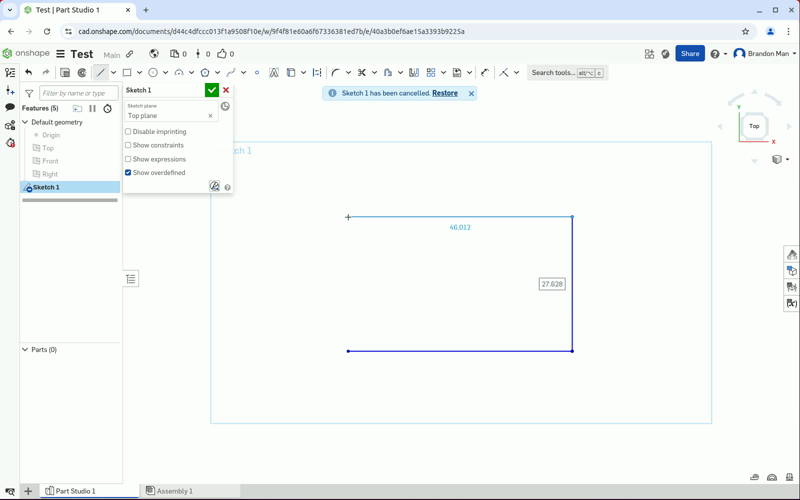
key_down(shift)
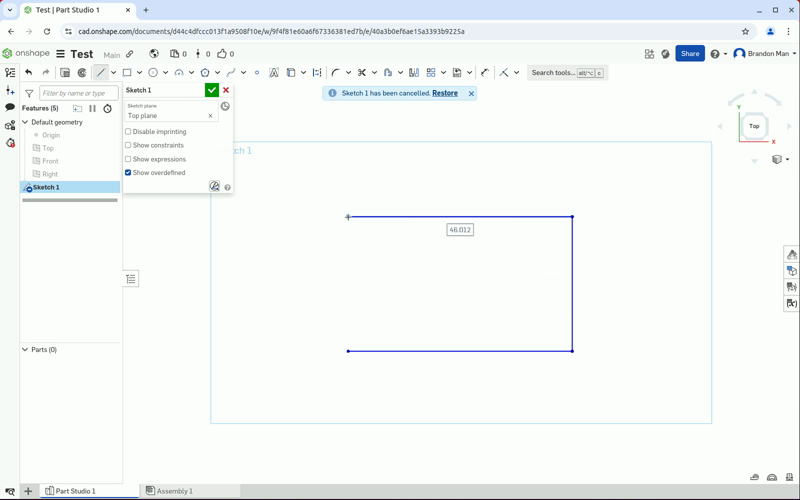
mouse_move(348, 351)
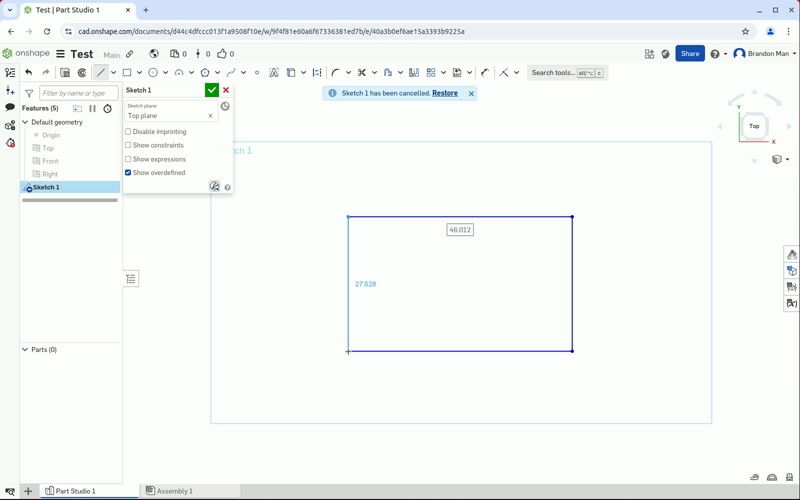
key_up(shift)
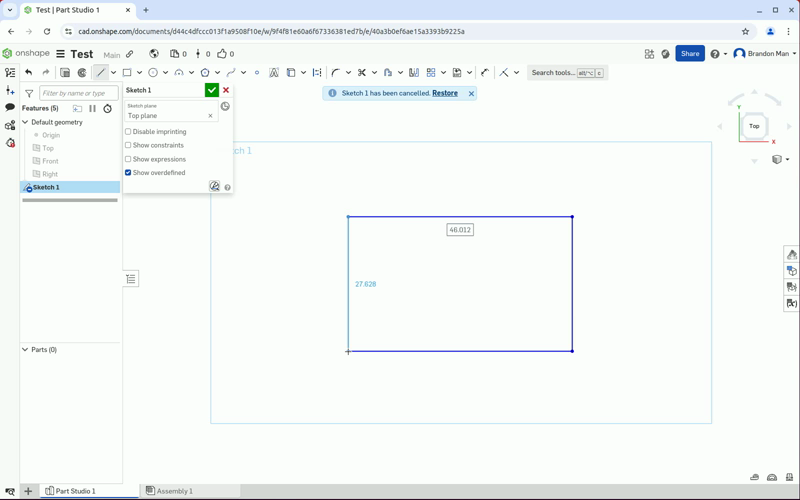
click(348, 351)
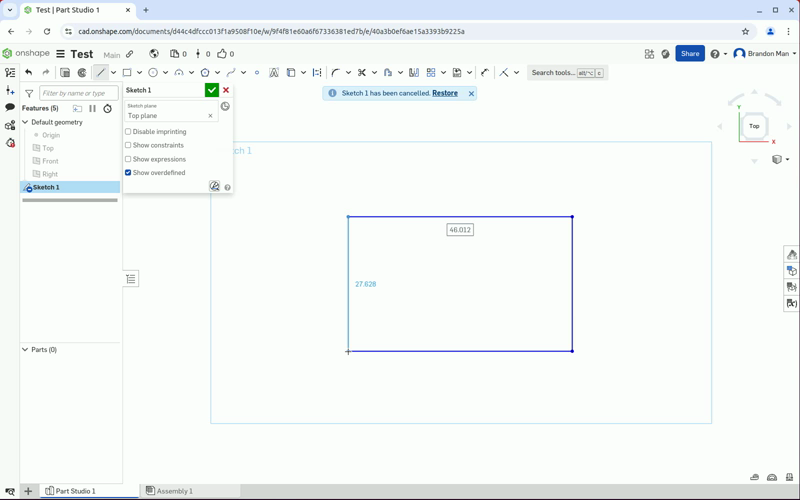
key(esc)
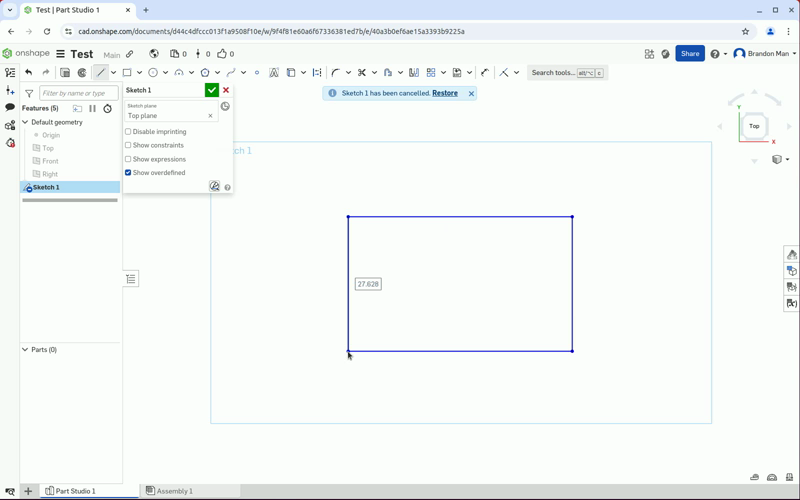
mouse_move(456, 249)
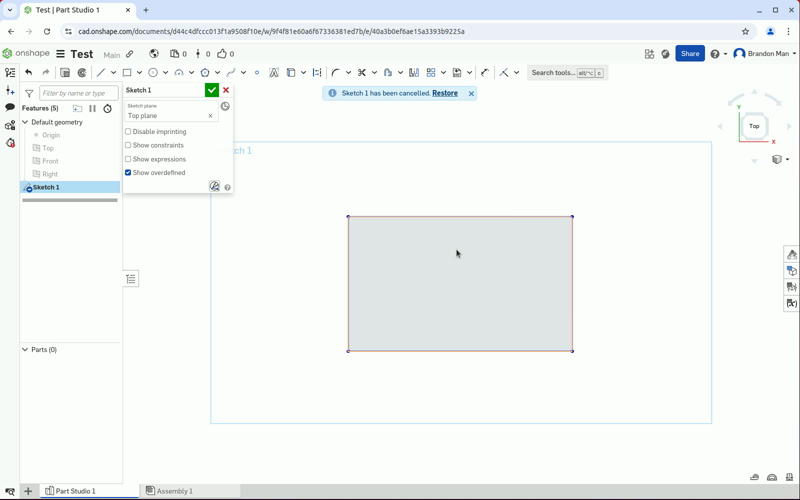
click(456, 249)
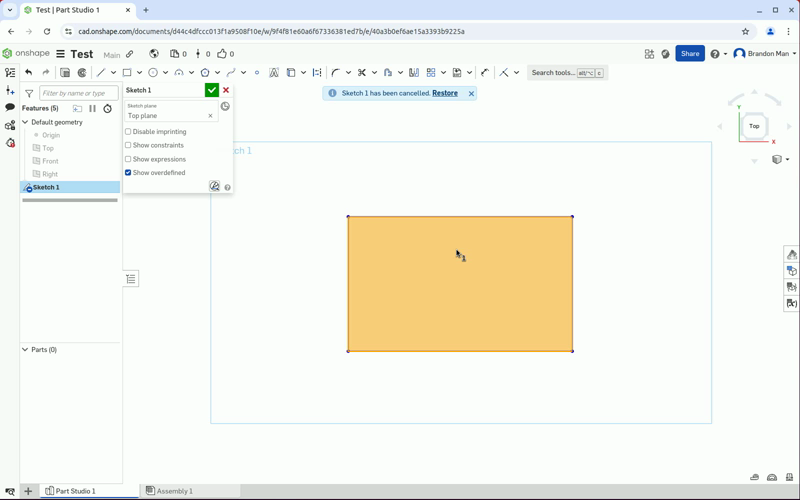
mouse_move(73, 352)
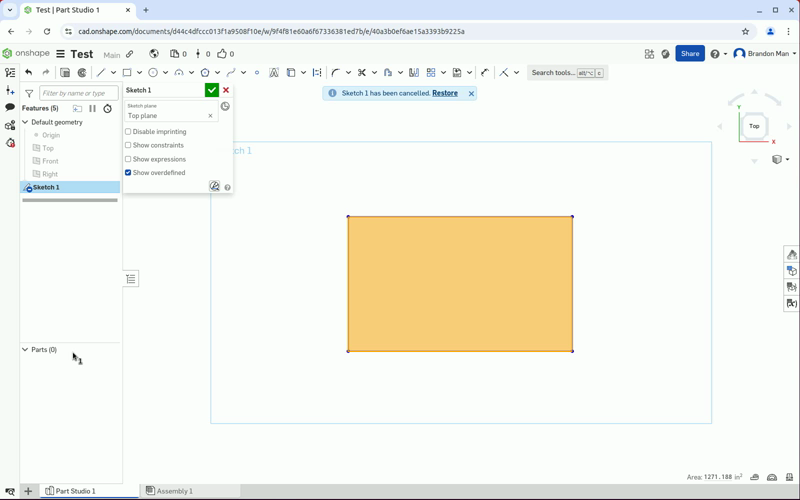
key(shift+y)
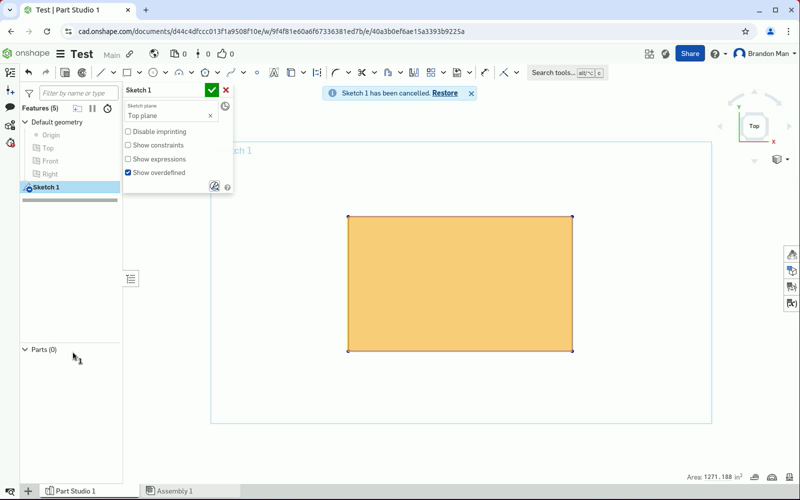
key(shift+e)
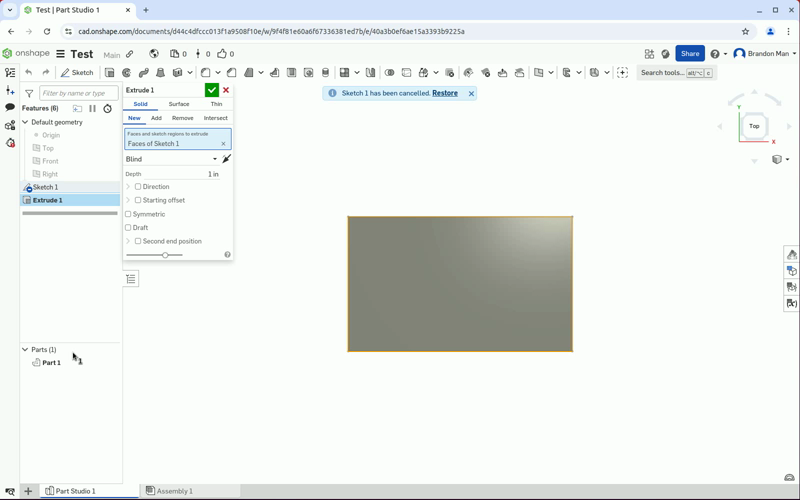
mouse_move(143, 106)
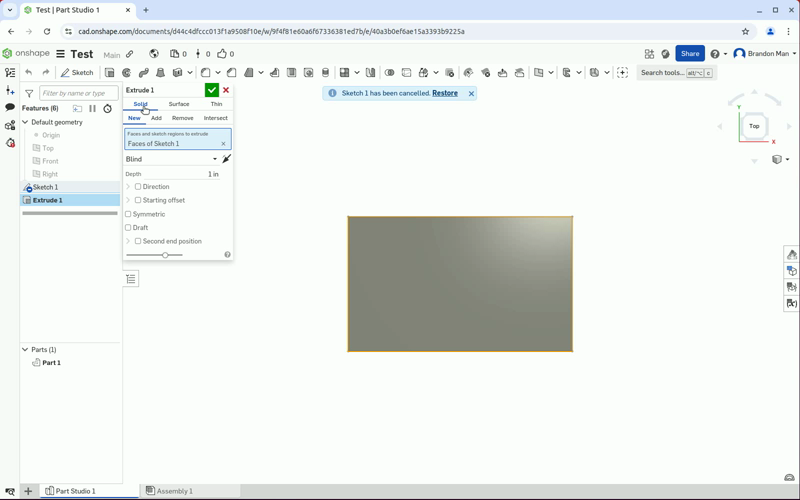
click(143, 106)
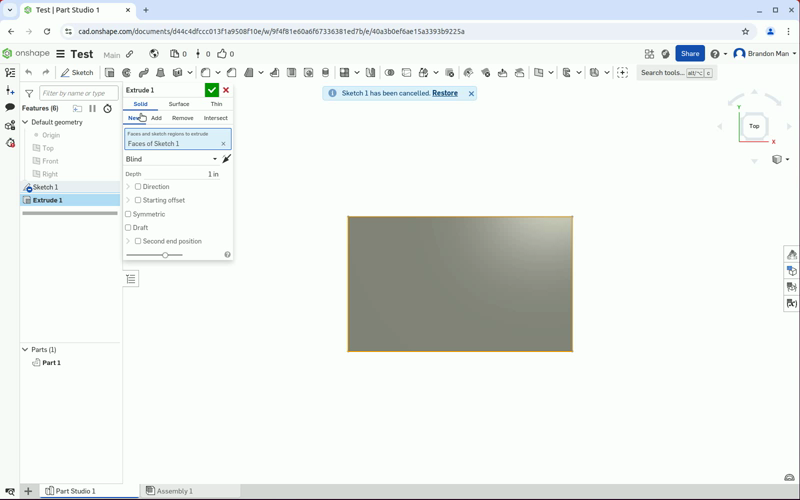
mouse_move(137, 120)
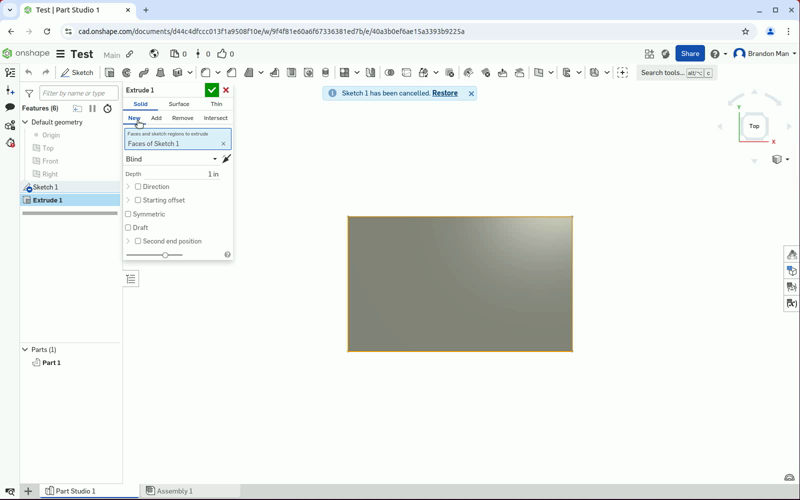
click(137, 120)
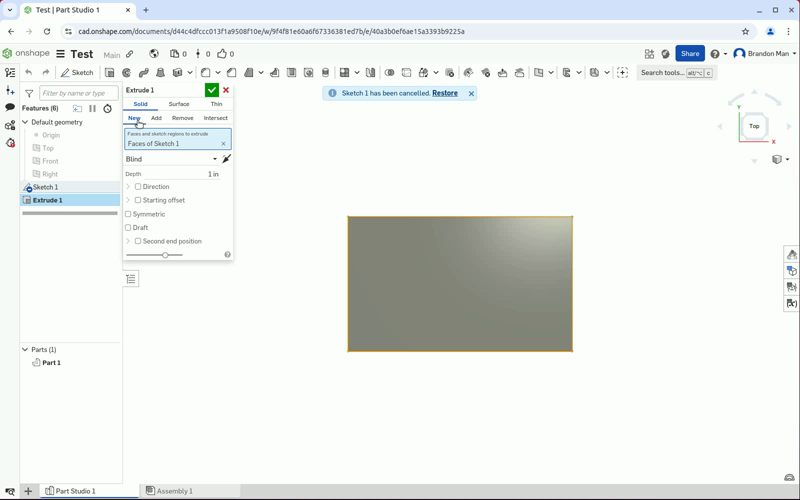
key(tab, 4)
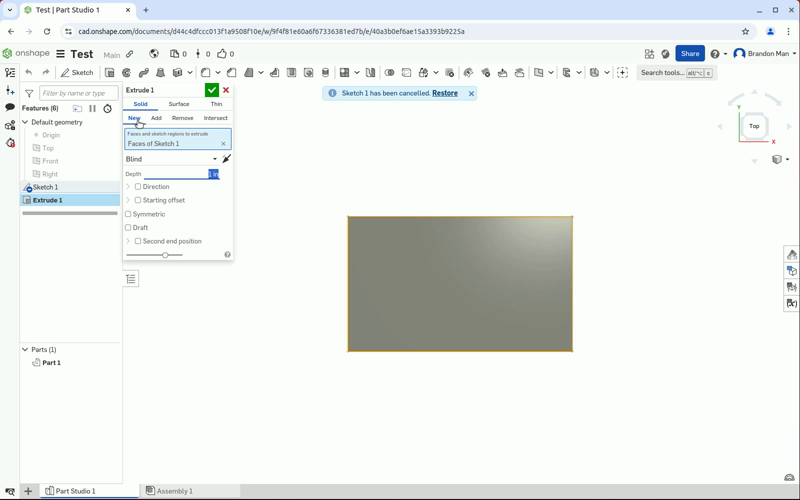
text(9.147)
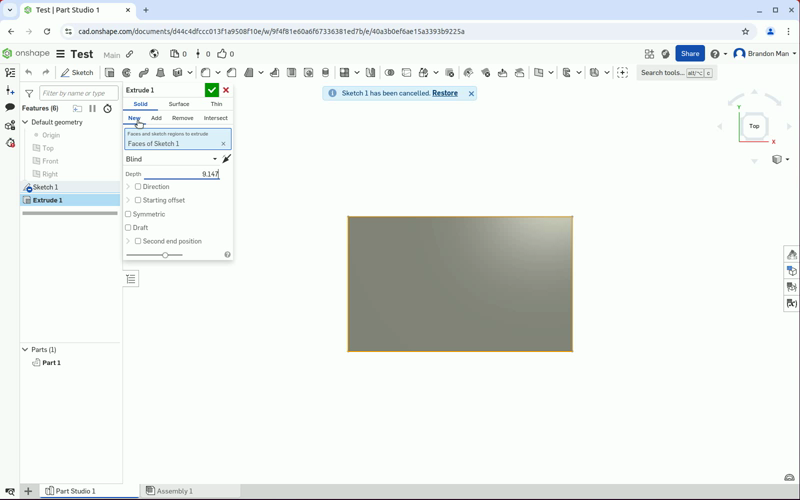
key(enter)
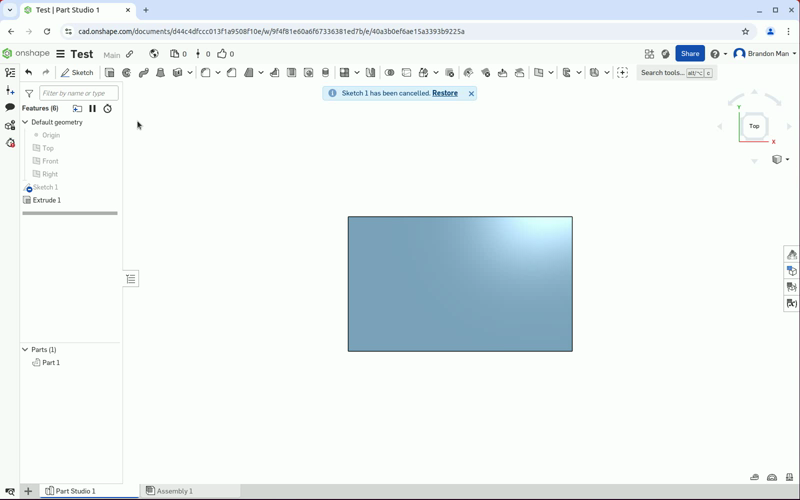
key(shift+h)
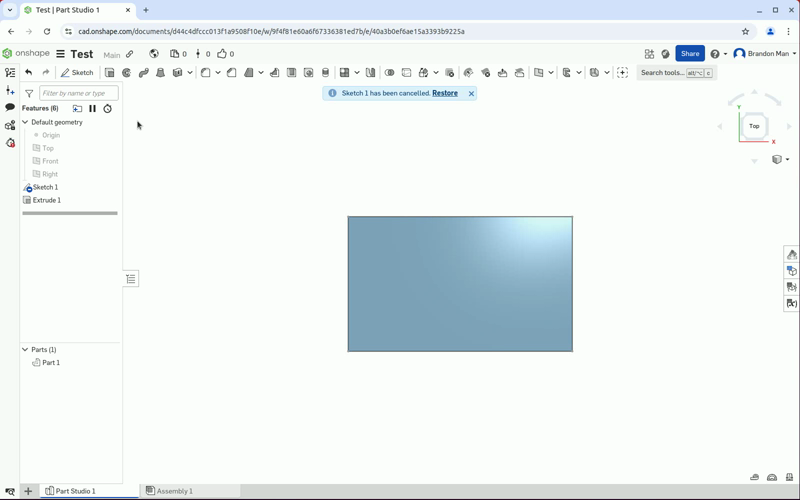
key(shift+h)
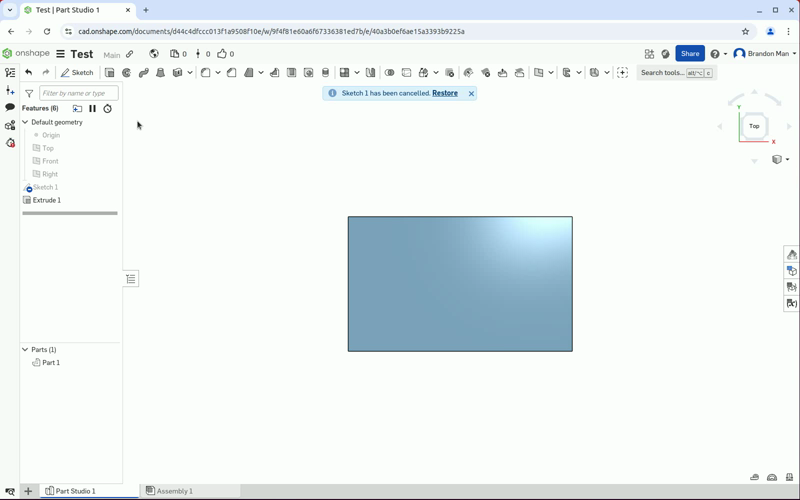
mouse_move(73, 189)
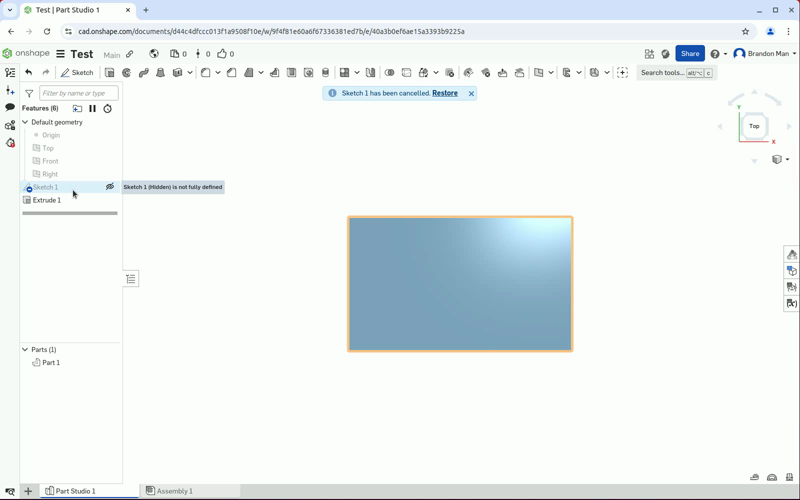
click(73, 189)
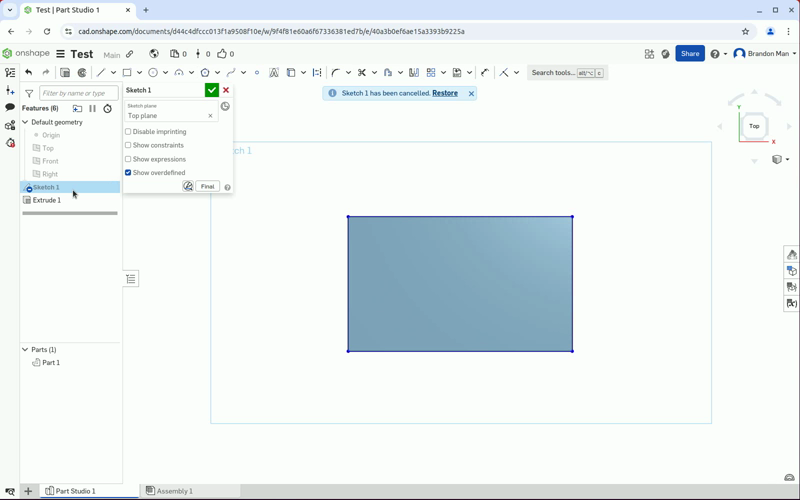
mouse_move(229, 92)
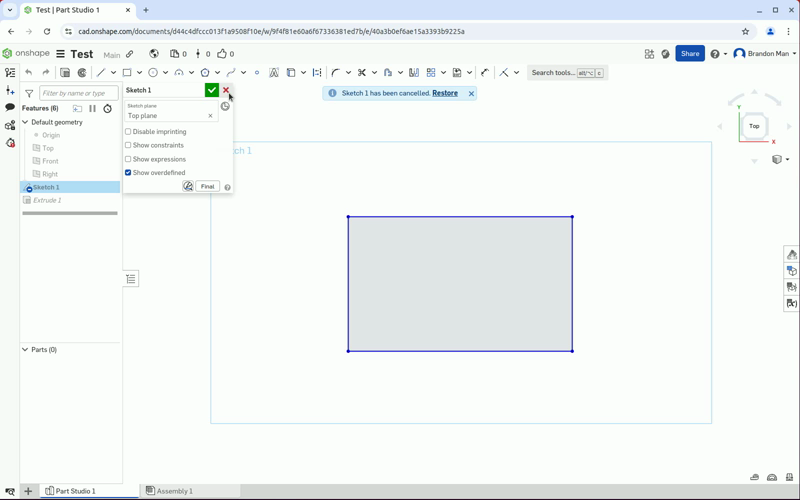
click(229, 92)
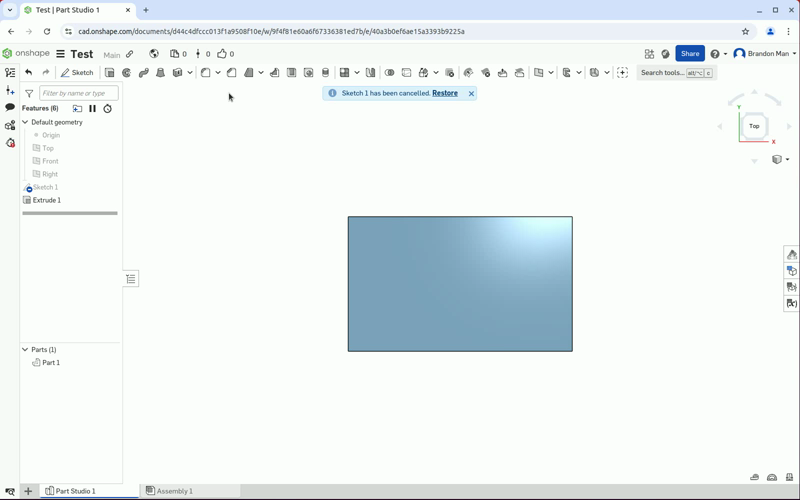
mouse_move(541, 75)
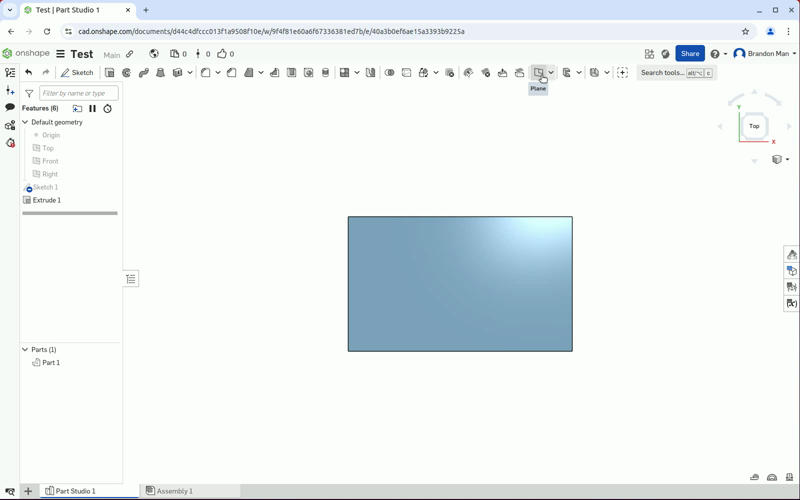
click(541, 75)
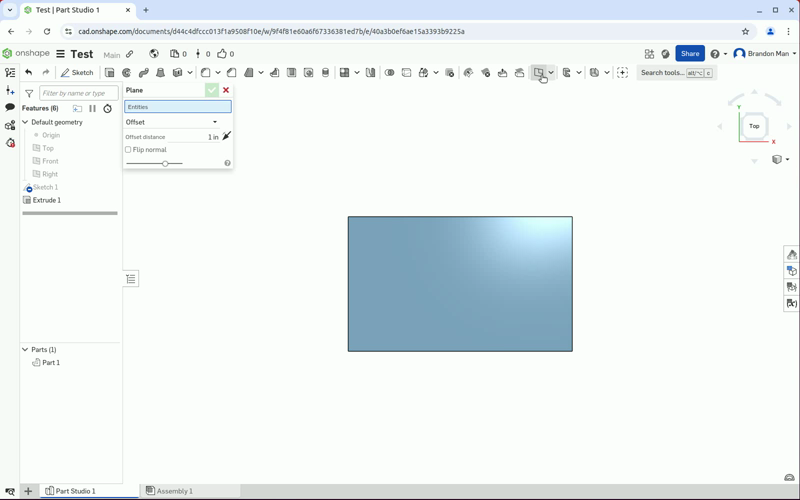
mouse_move(73, 150)
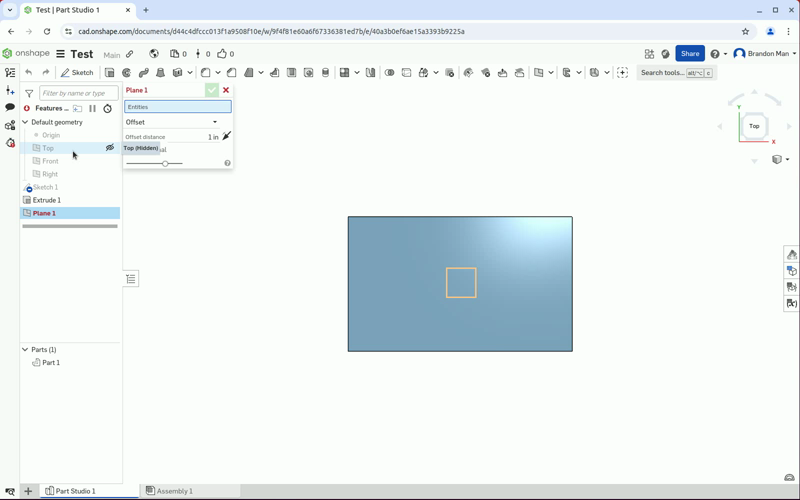
click(73, 150)
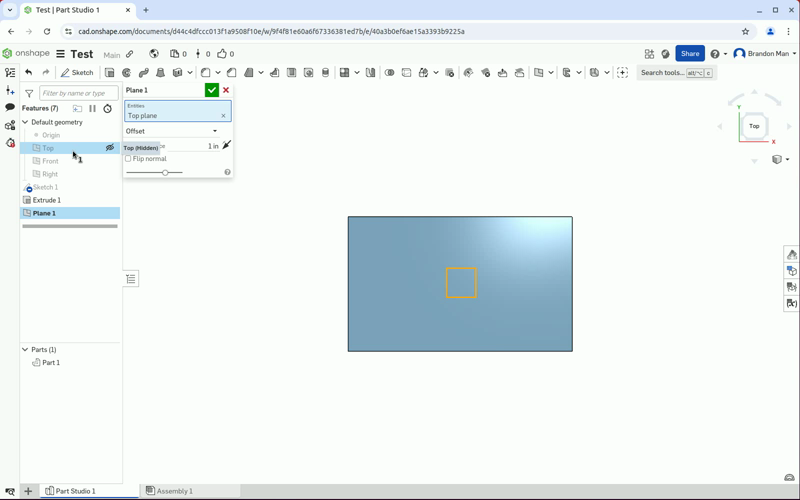
key(tab, 2)
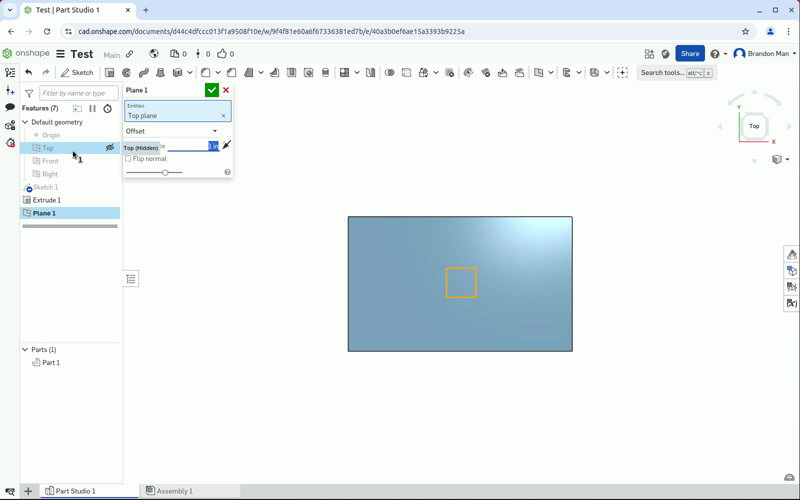
text(9.151)
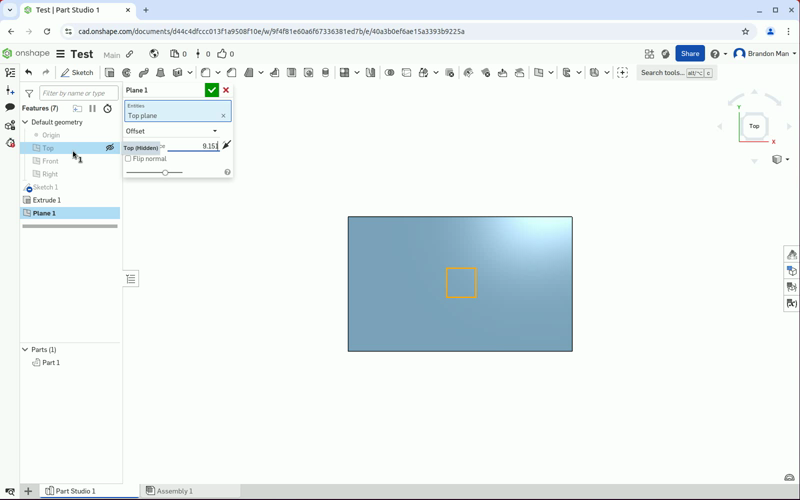
key(enter, 2)
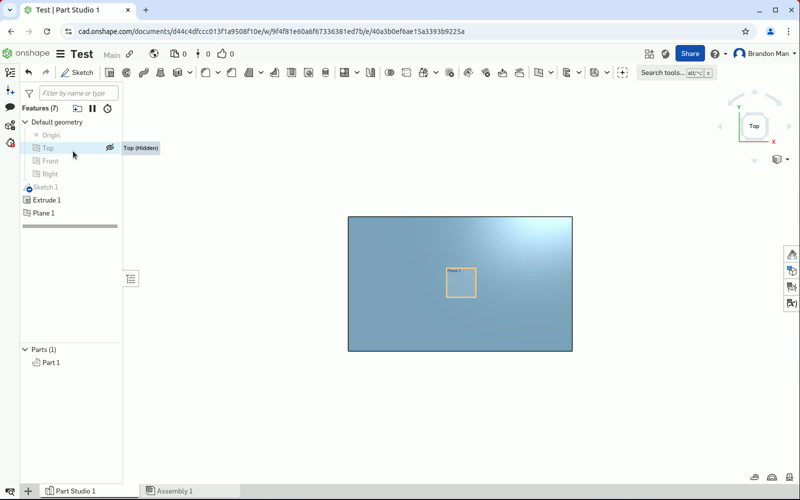
key(shift+s)
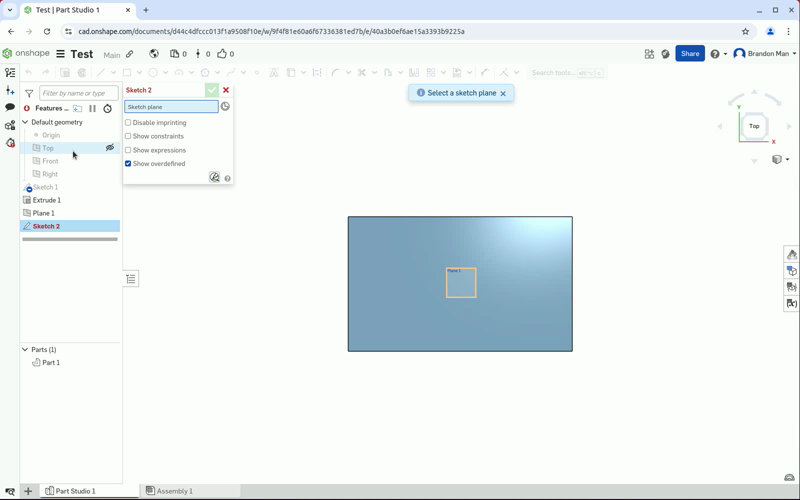
mouse_move(73, 215)
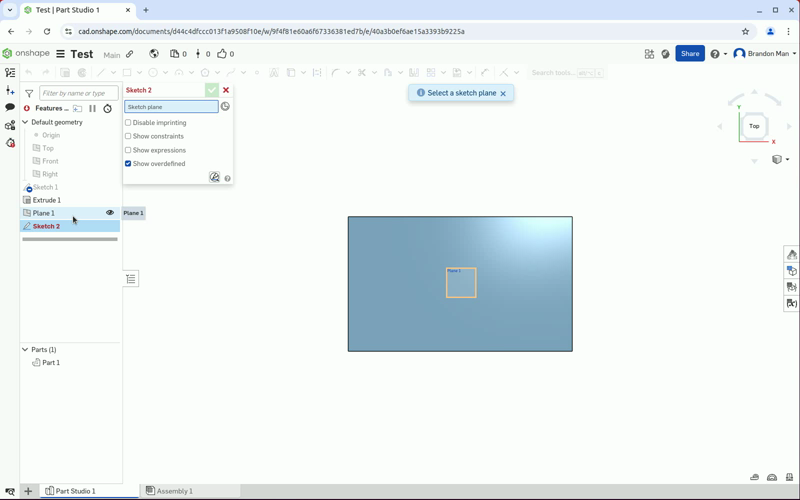
click(73, 215)
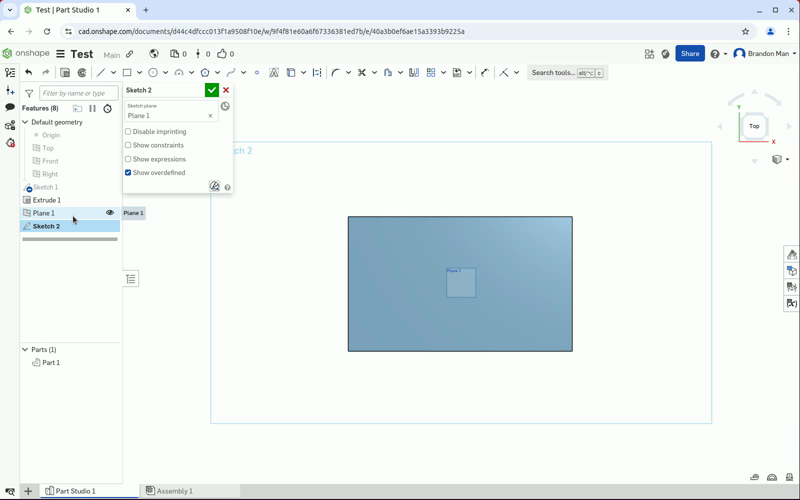
mouse_move(73, 352)
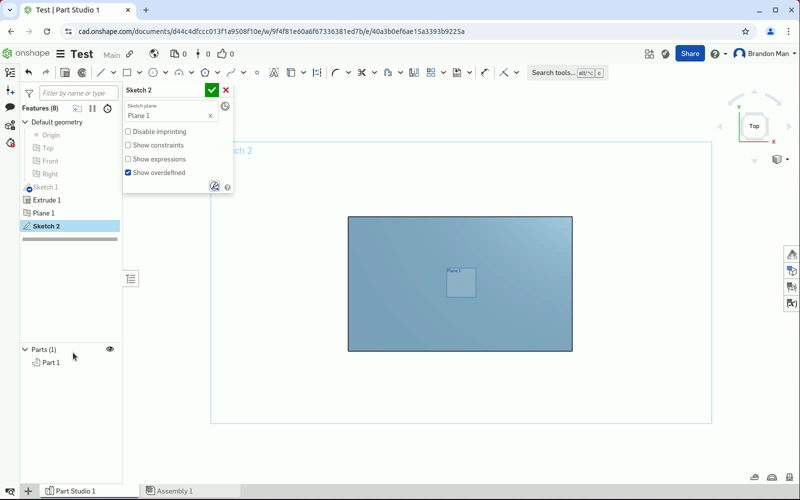
key(y)
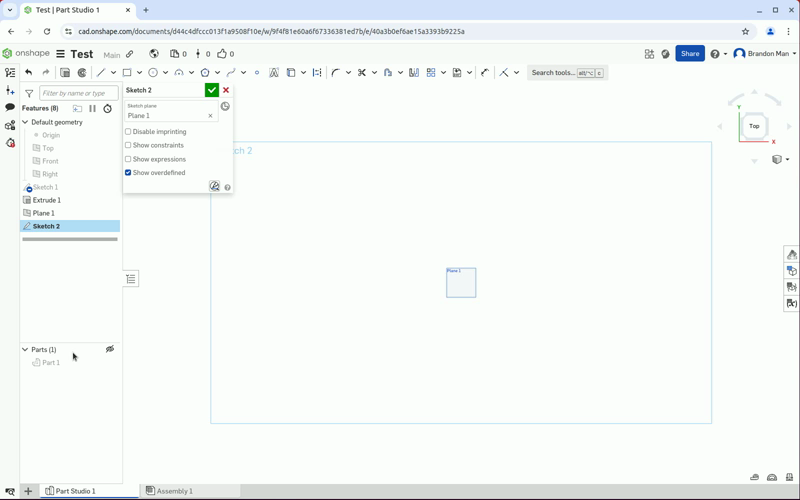
key(l)
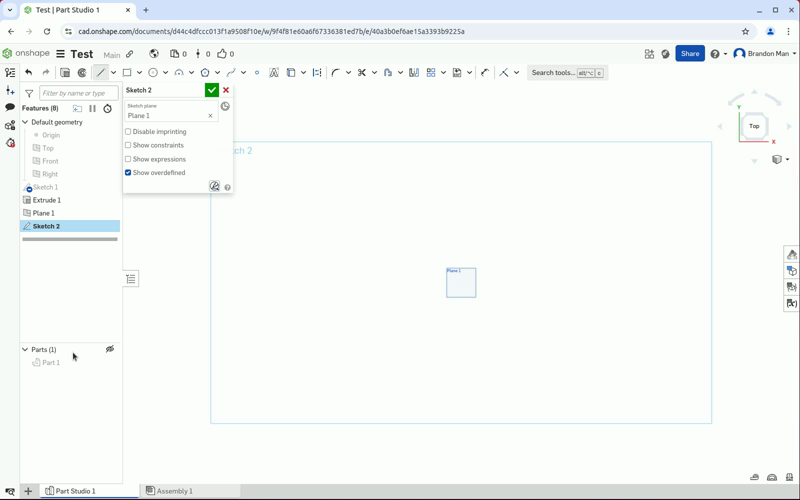
key_down(shift)
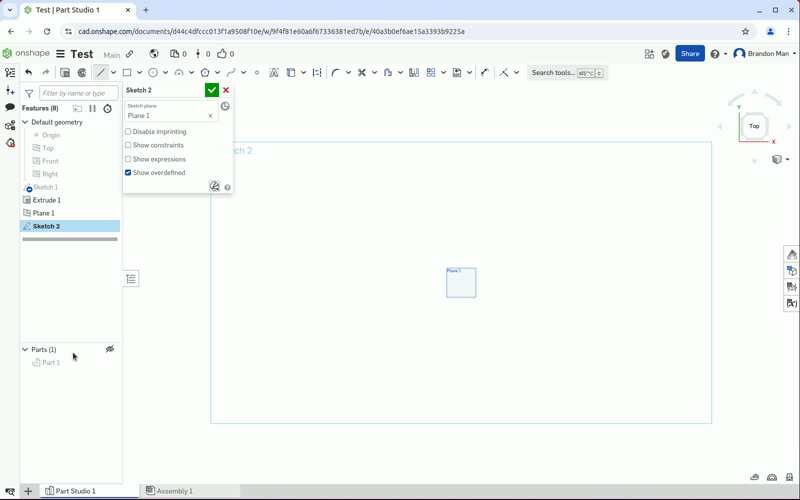
mouse_move(433, 309)
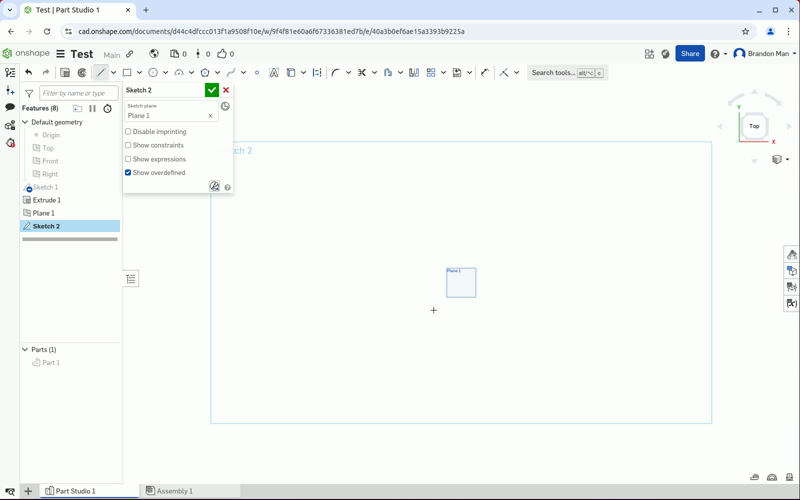
click(433, 309)
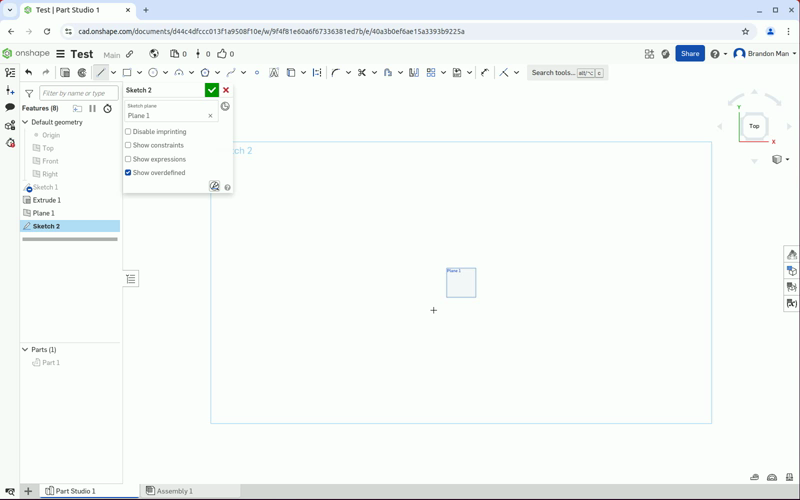
key_up(shift)
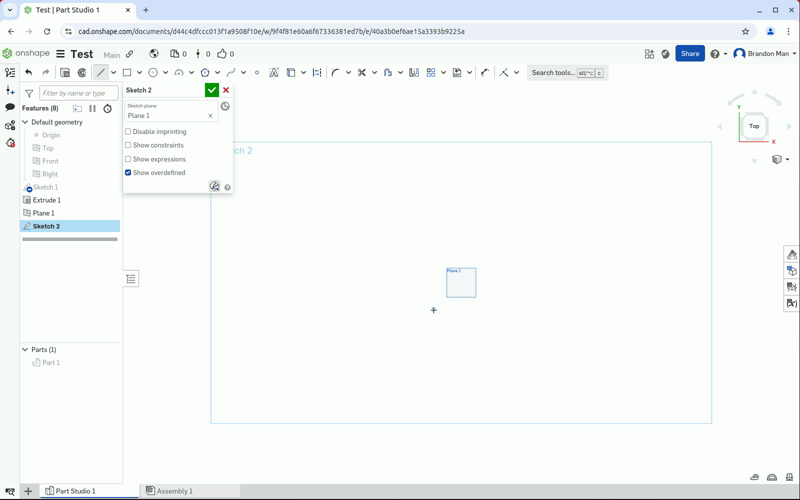
key_down(shift)
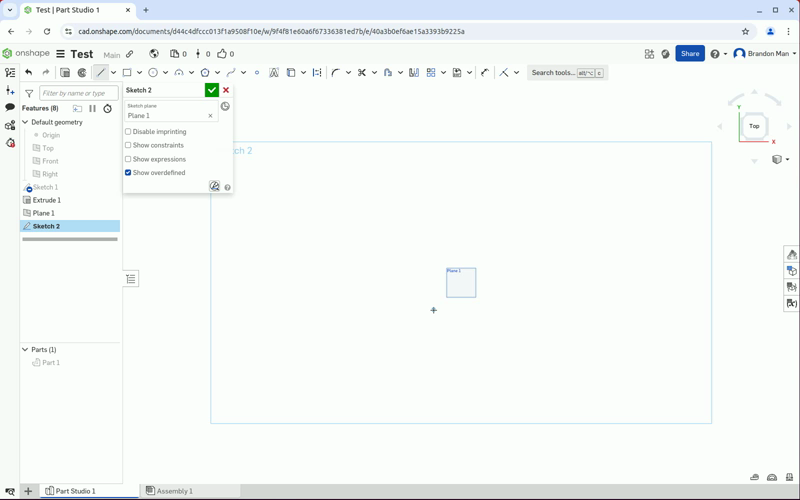
mouse_move(463, 309)
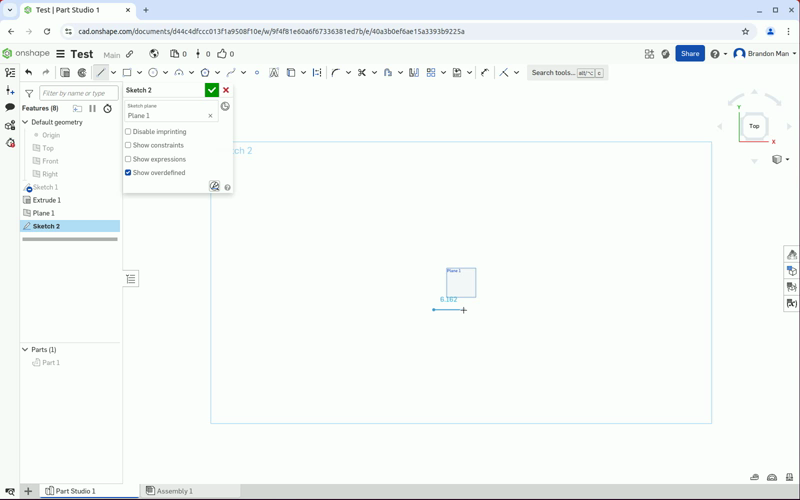
mouse_move(488, 309)
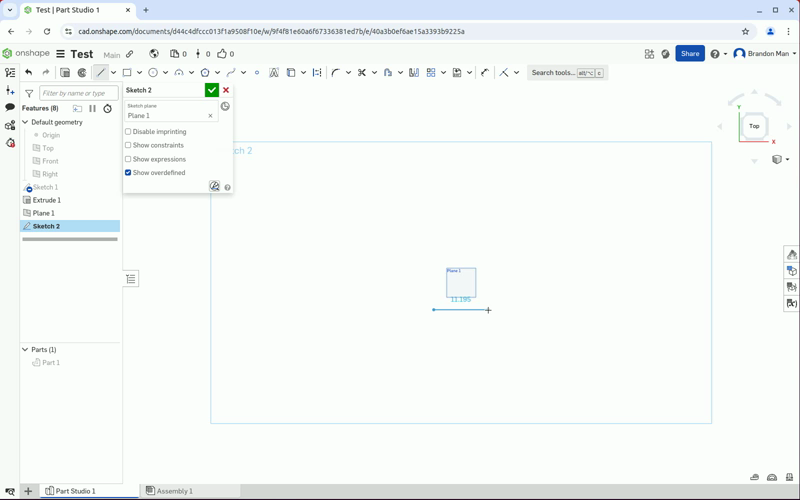
click(488, 309)
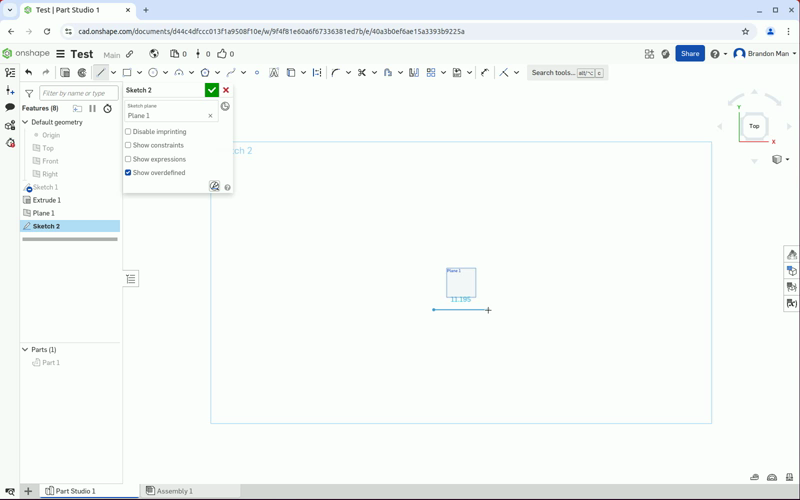
key_up(shift)
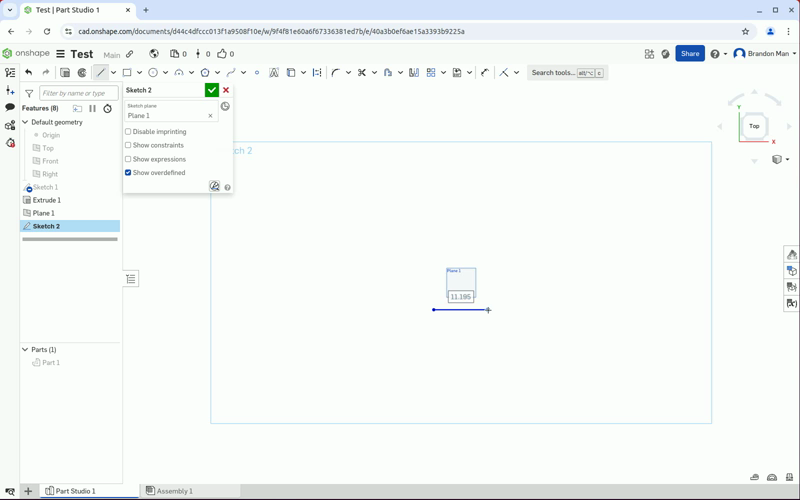
key_down(shift)
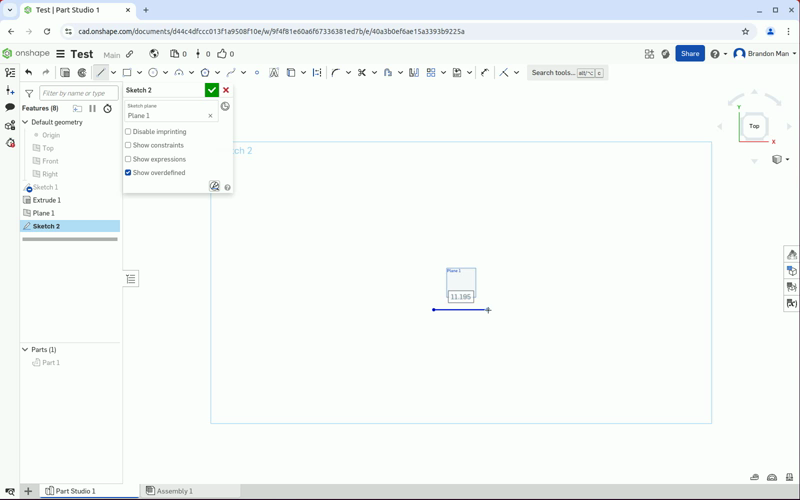
mouse_move(518, 309)
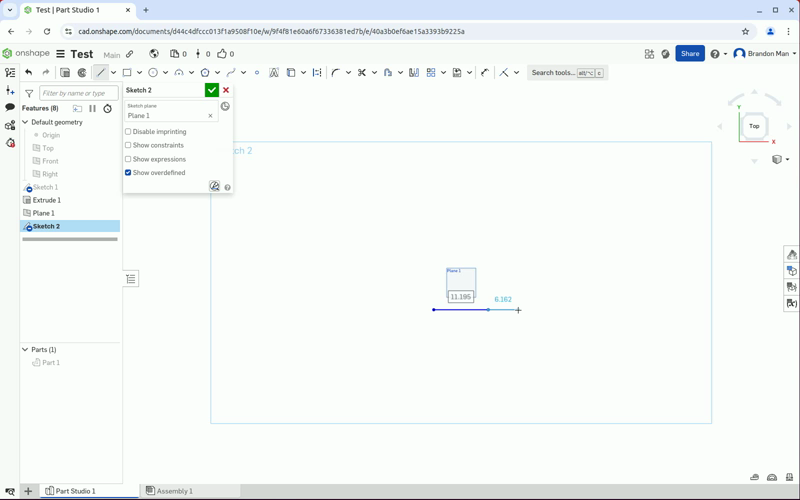
mouse_move(488, 255)
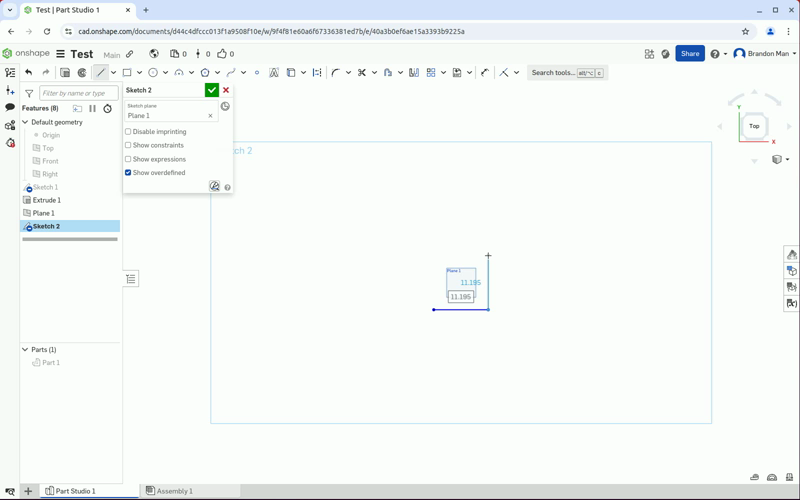
click(488, 255)
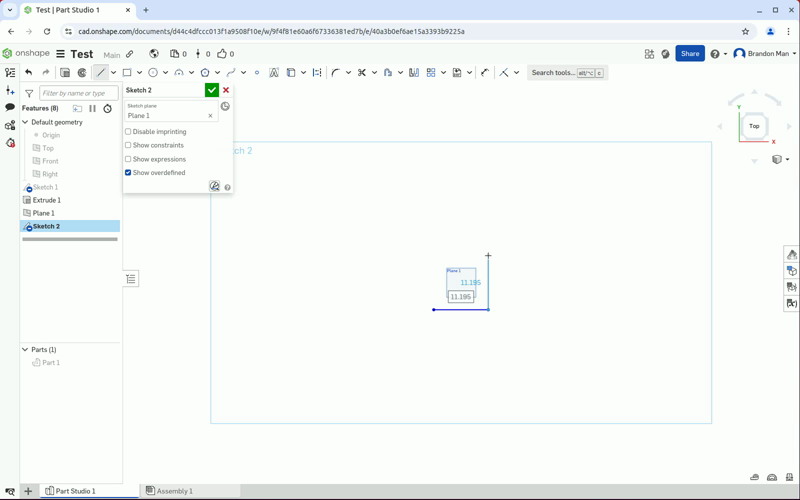
key_up(shift)
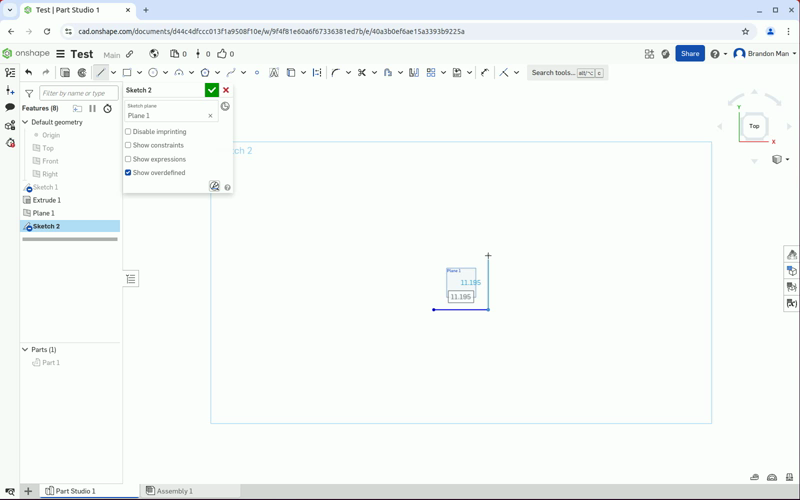
key_down(shift)
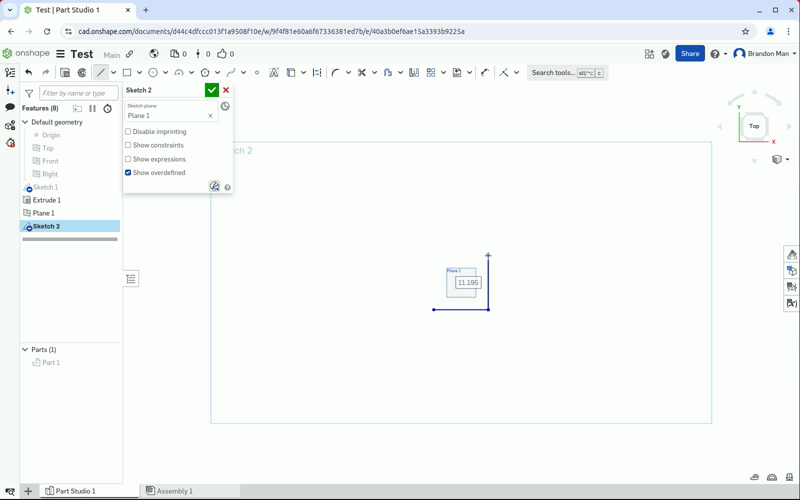
mouse_move(518, 255)
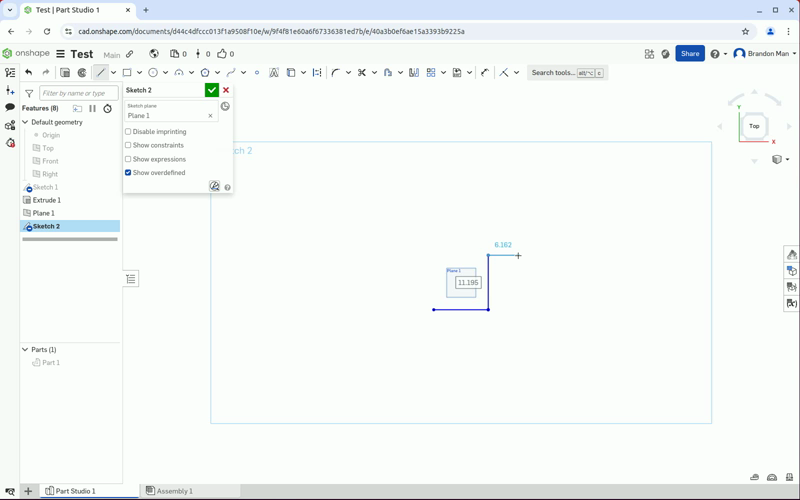
mouse_move(433, 255)
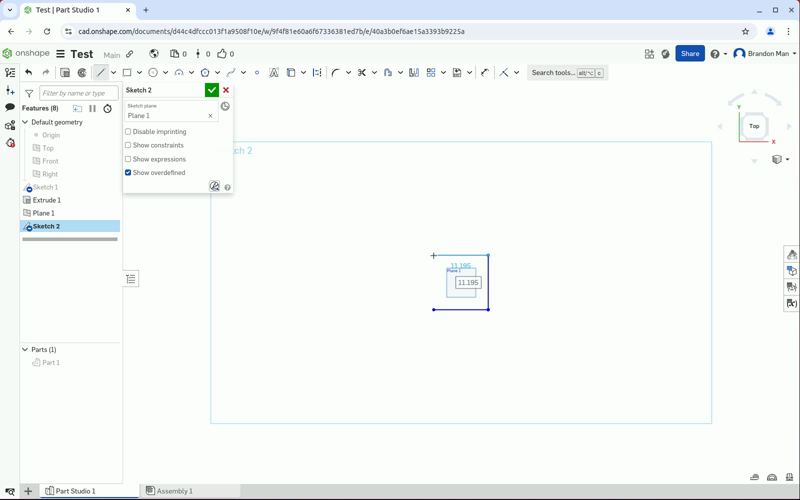
click(433, 255)
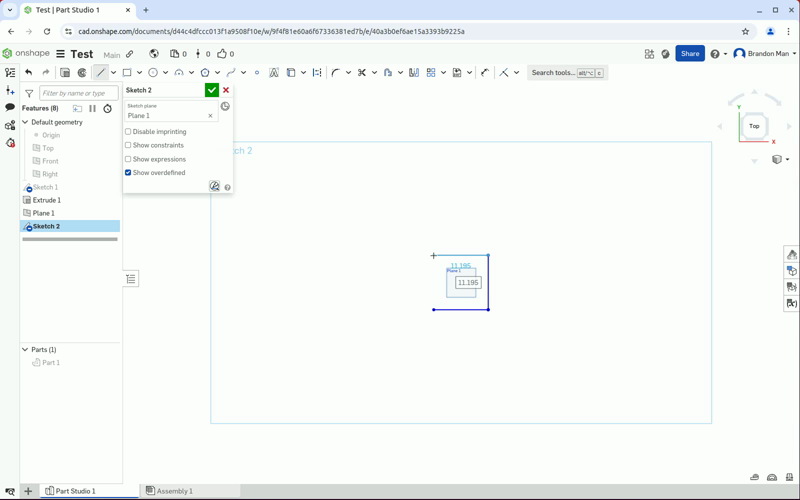
key_up(shift)
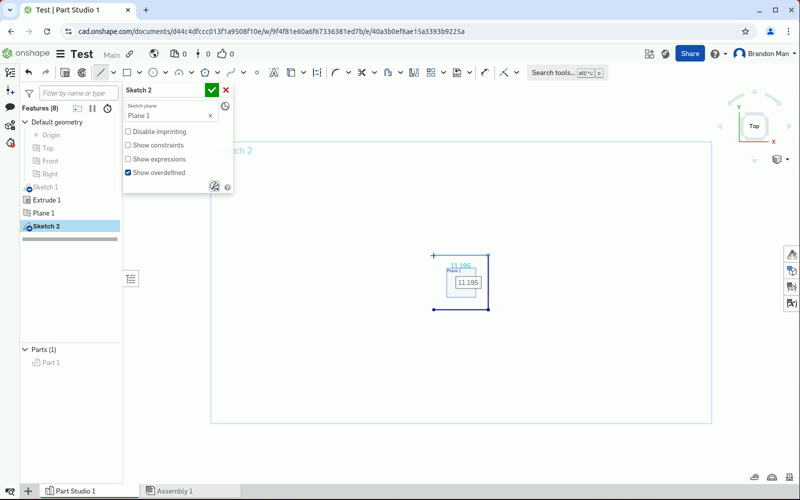
mouse_move(463, 255)
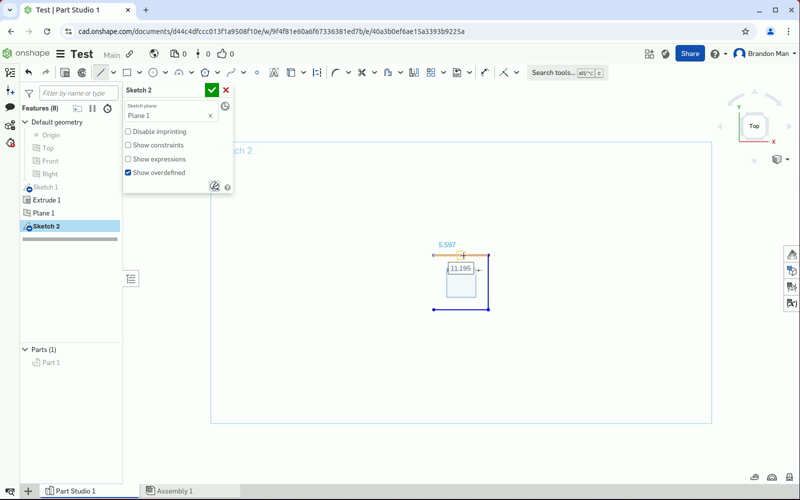
key_down(shift)
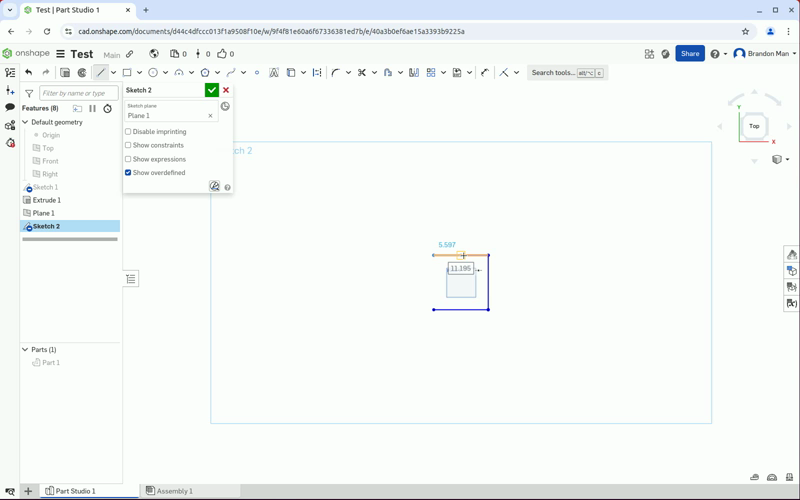
mouse_move(433, 309)
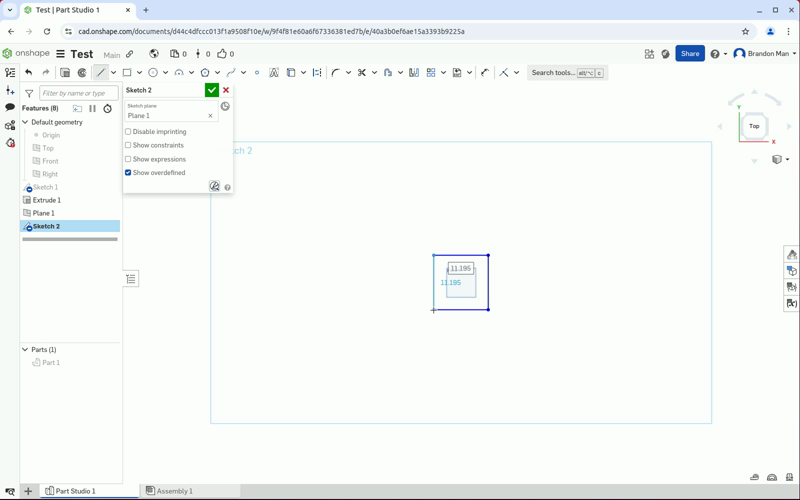
key_up(shift)
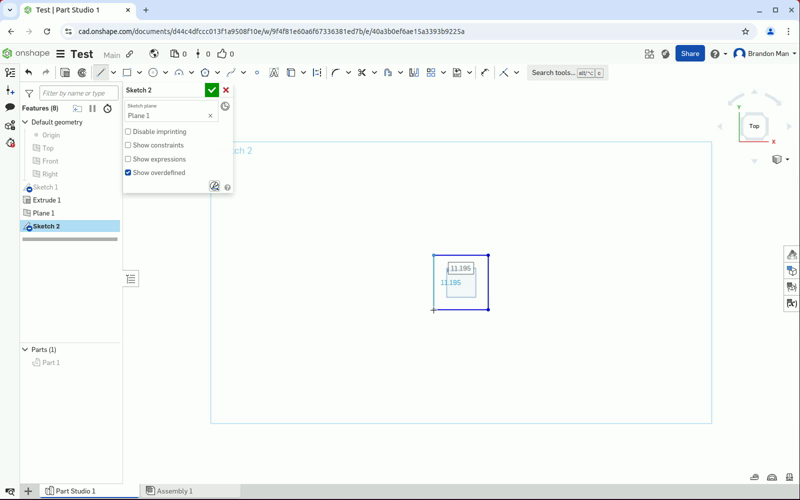
click(433, 309)
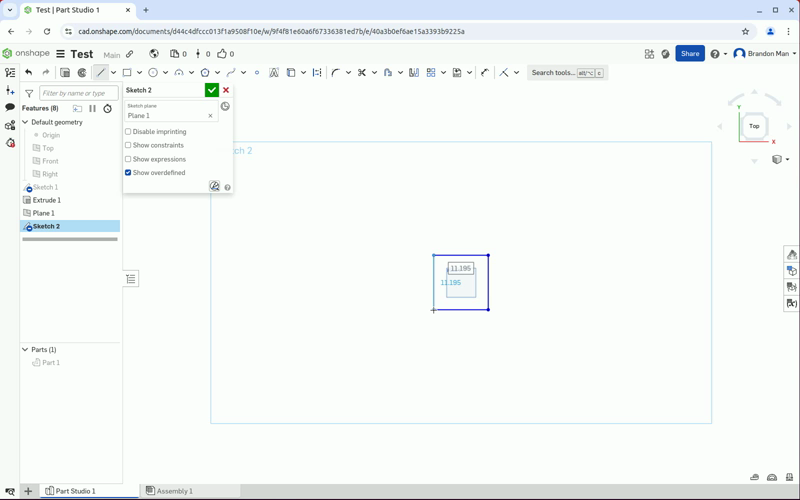
key(esc)
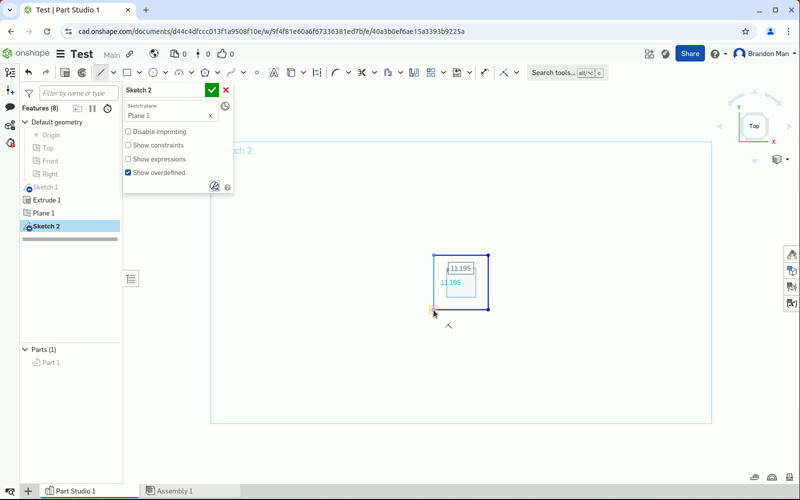
mouse_move(464, 288)
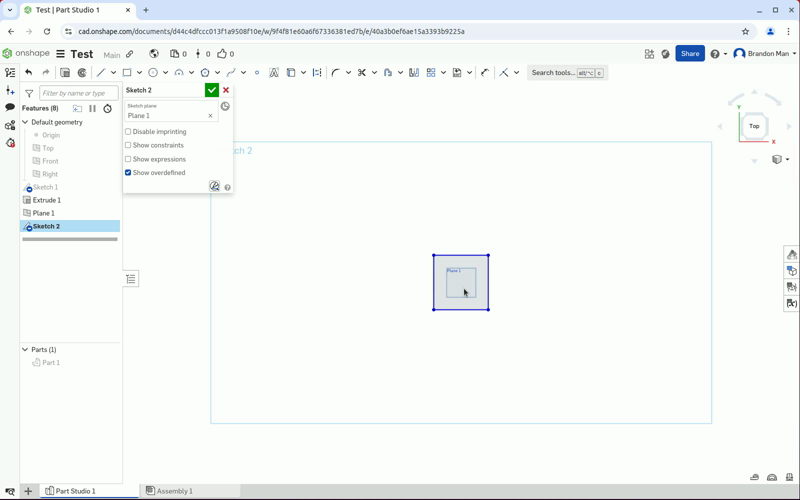
click(464, 288)
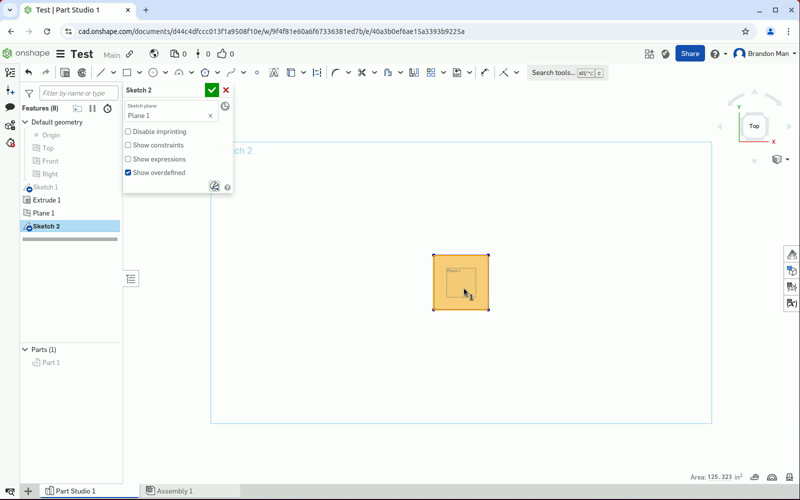
mouse_move(73, 352)
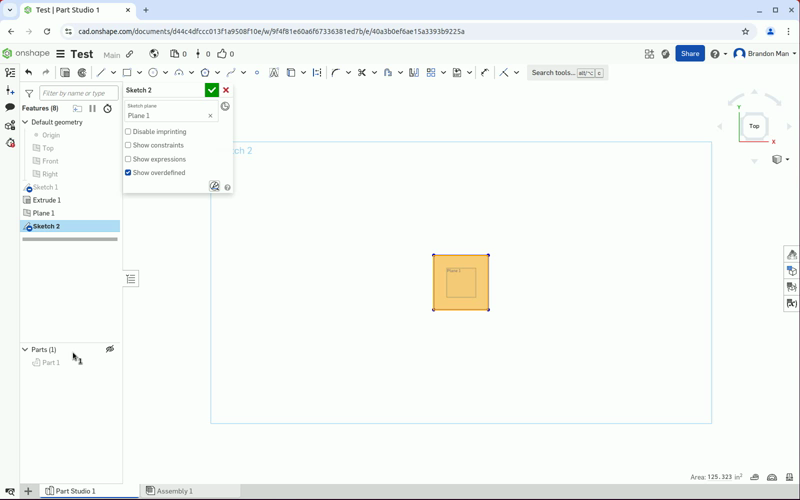
key(shift+y)
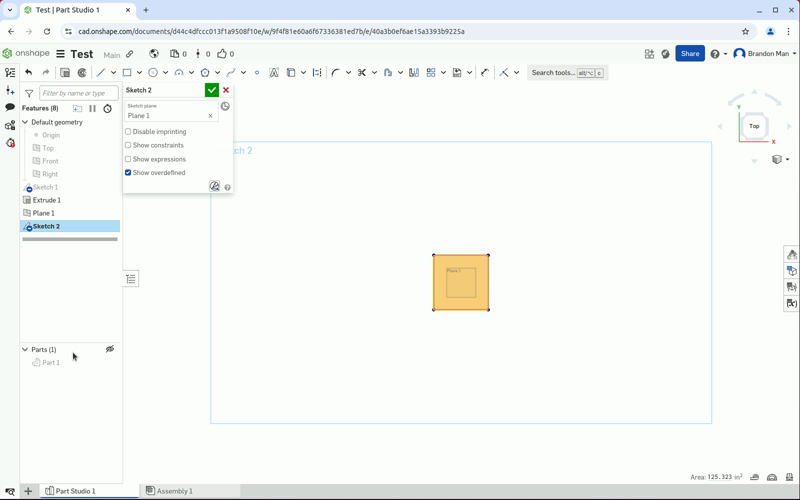
key(shift+e)
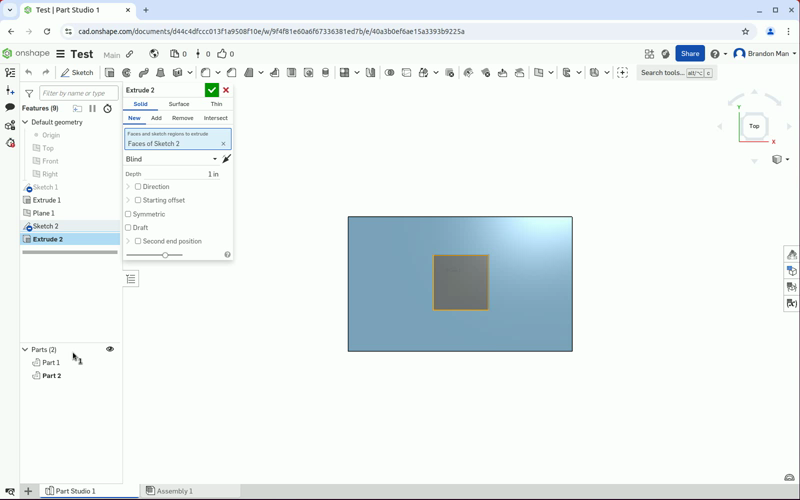
mouse_move(143, 106)
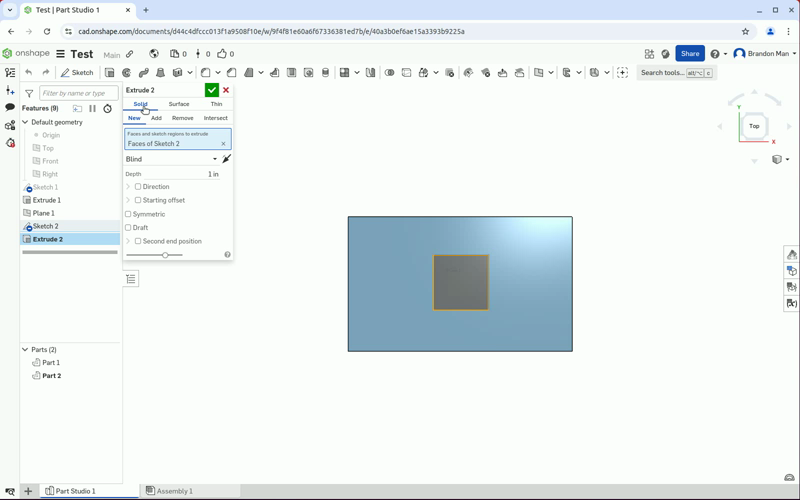
click(143, 106)
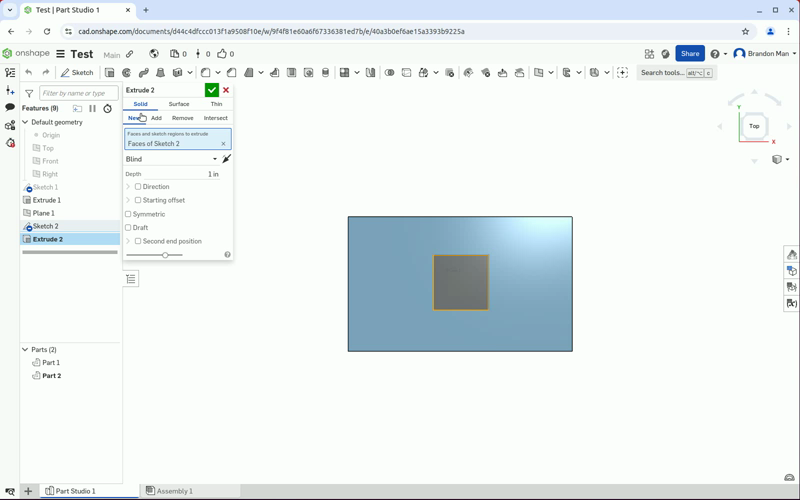
mouse_move(137, 120)
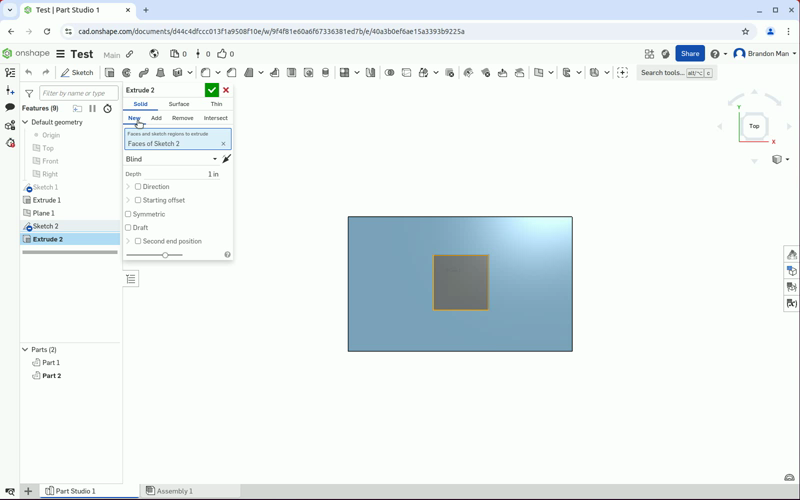
click(137, 120)
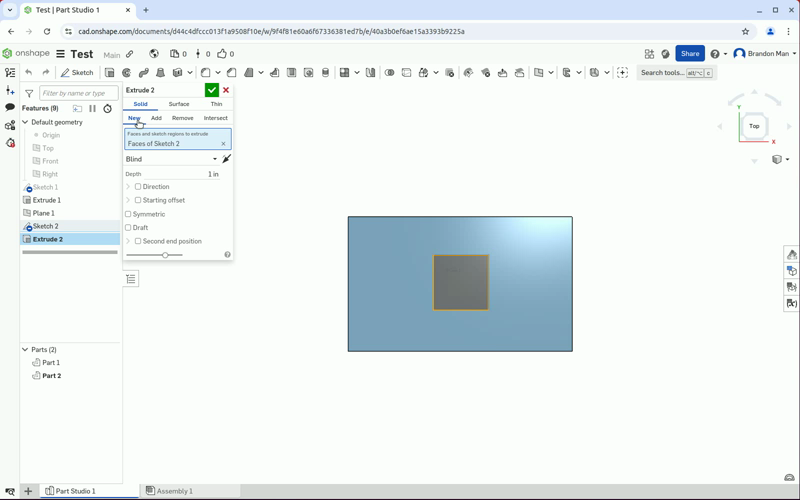
key(tab, 4)
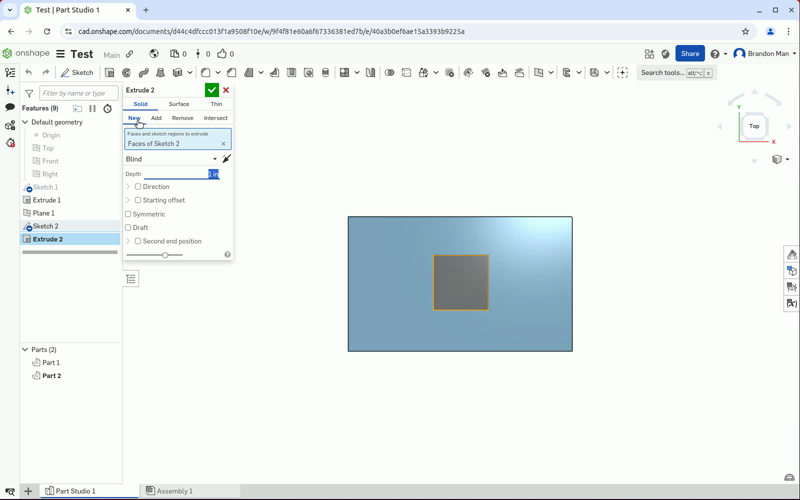
text(9.147)
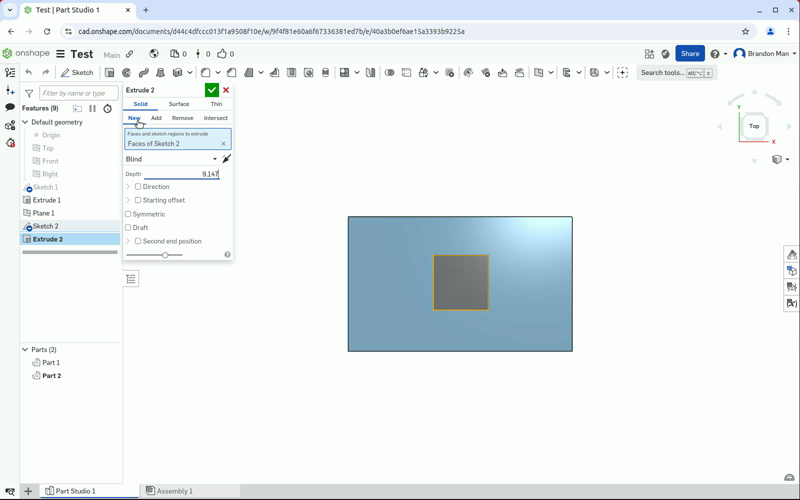
key(enter)
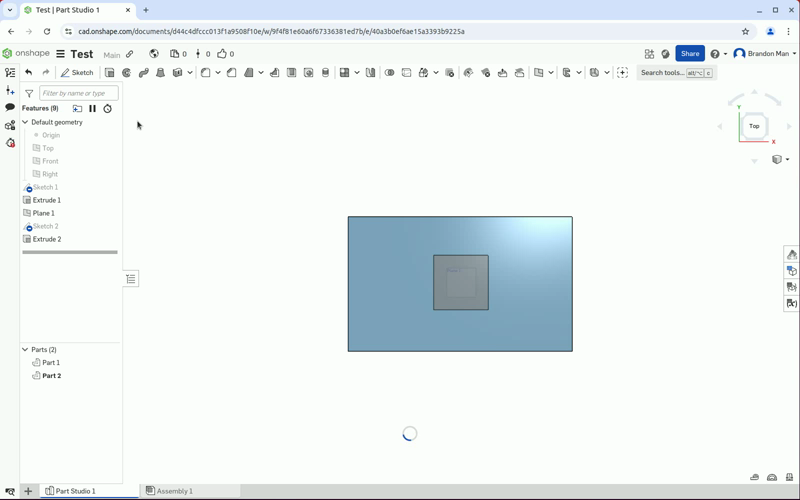
key(shift+h)
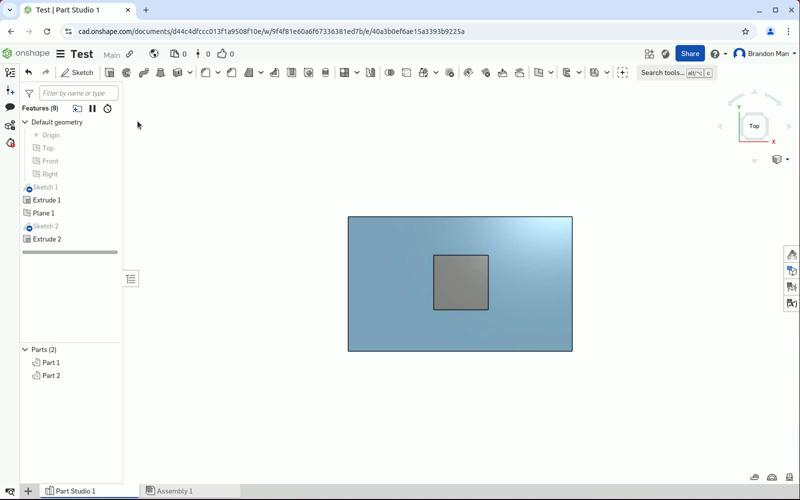
key(shift+h)
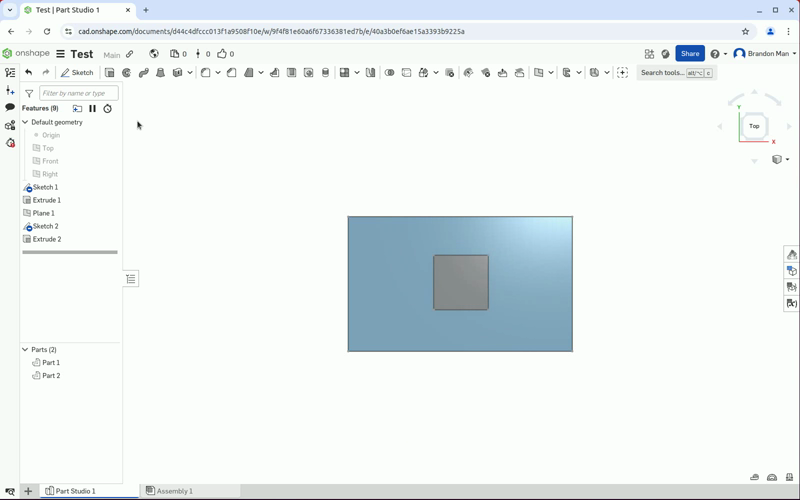
key(shift+7)
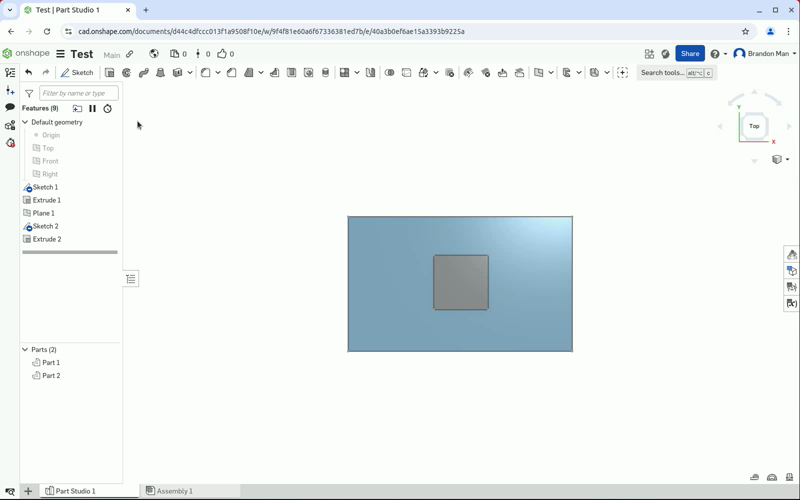
key(up, 3)
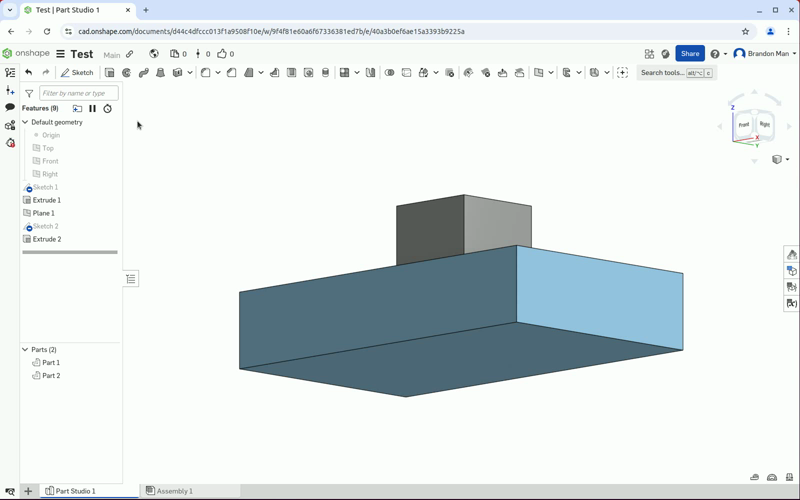
key(left, 3)
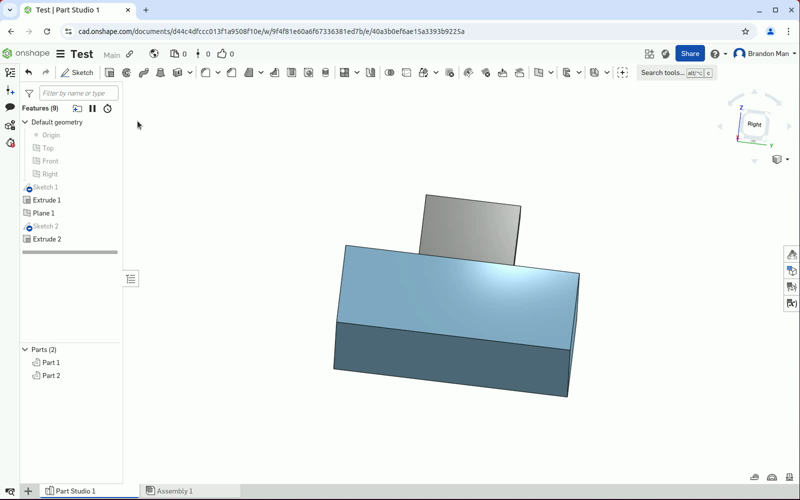
key(right, 3)
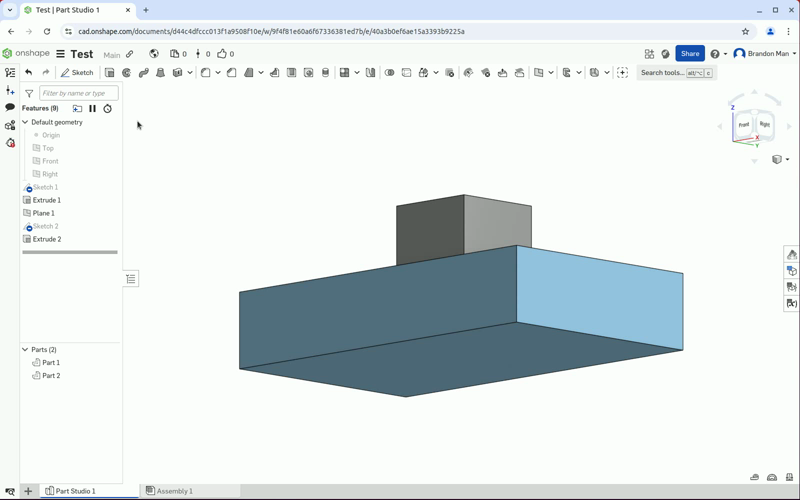
key(down, 3)
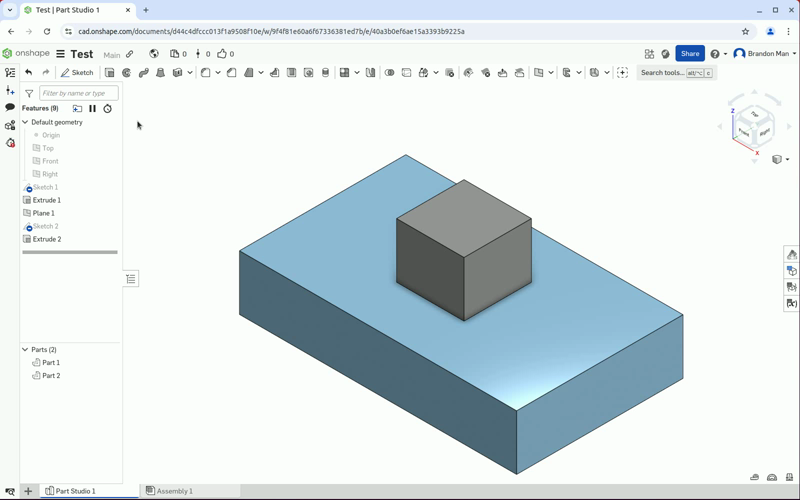
mouse_move(73, 189)
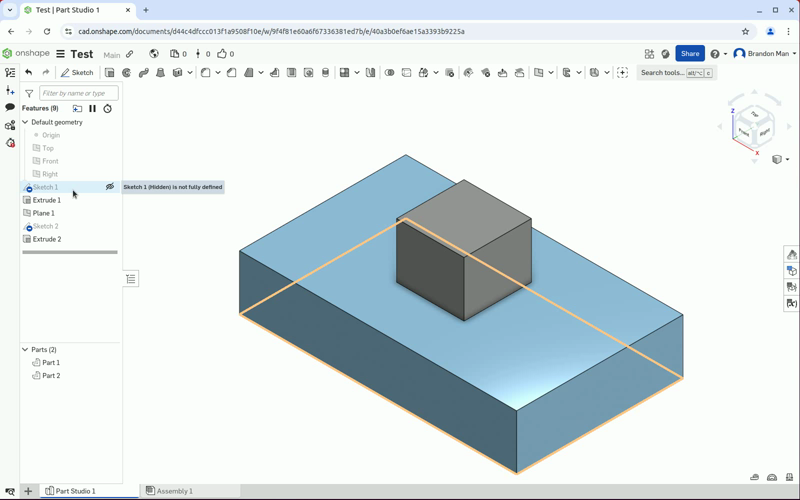
click(73, 189)